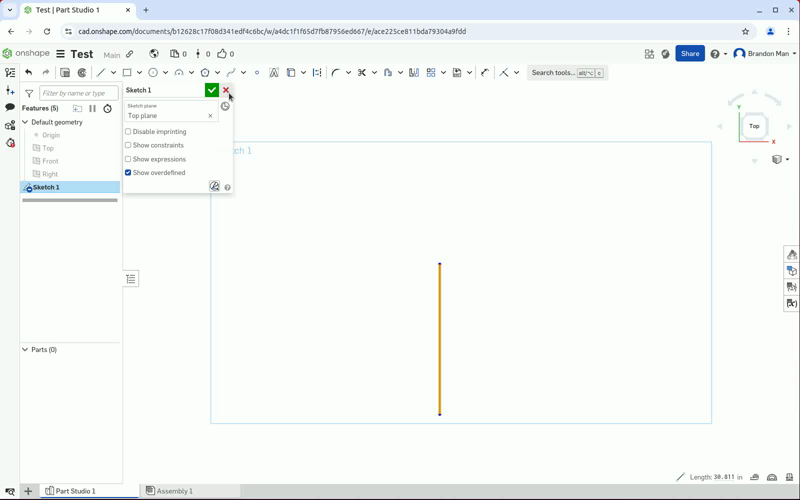
key(shift+h)
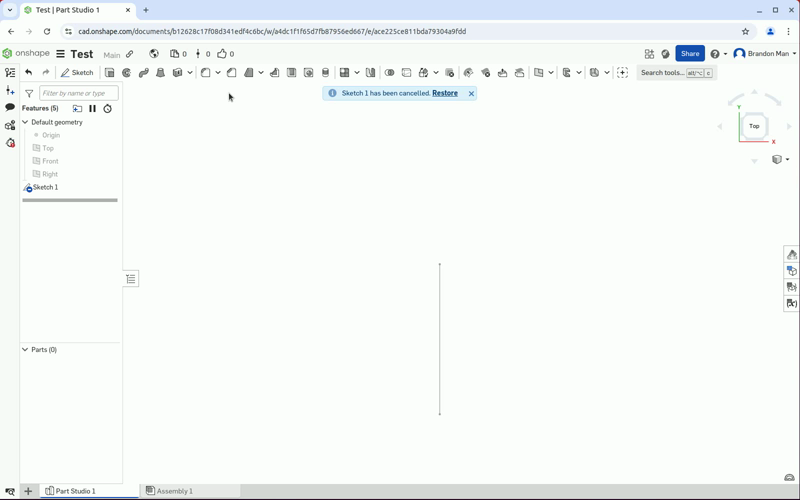
mouse_move(73, 352)
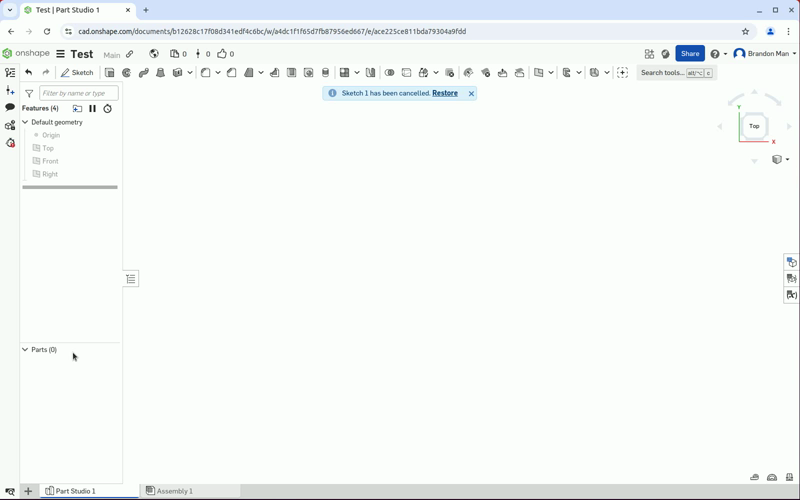
key(y)
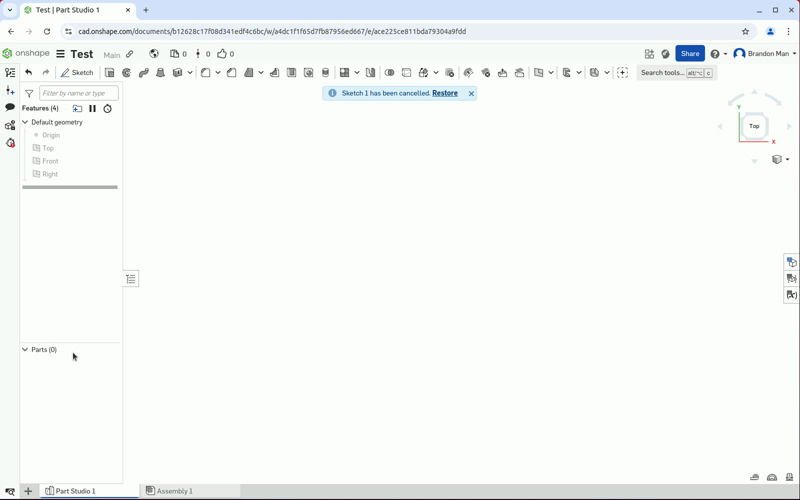
key(shift+p)
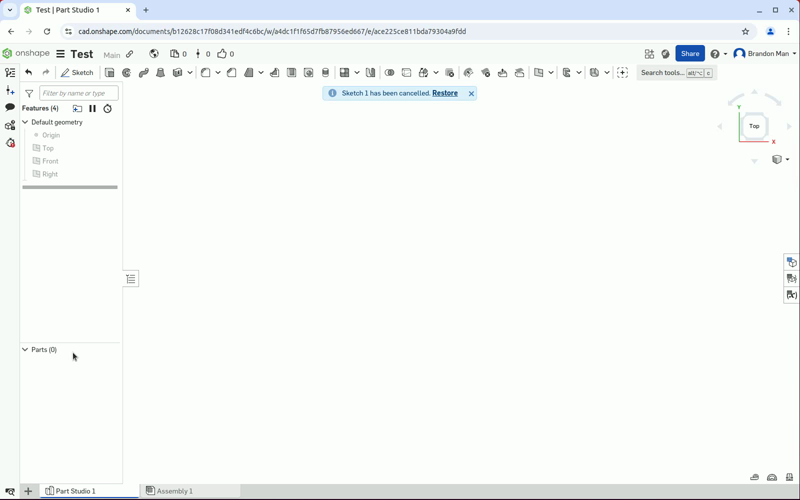
key(space)
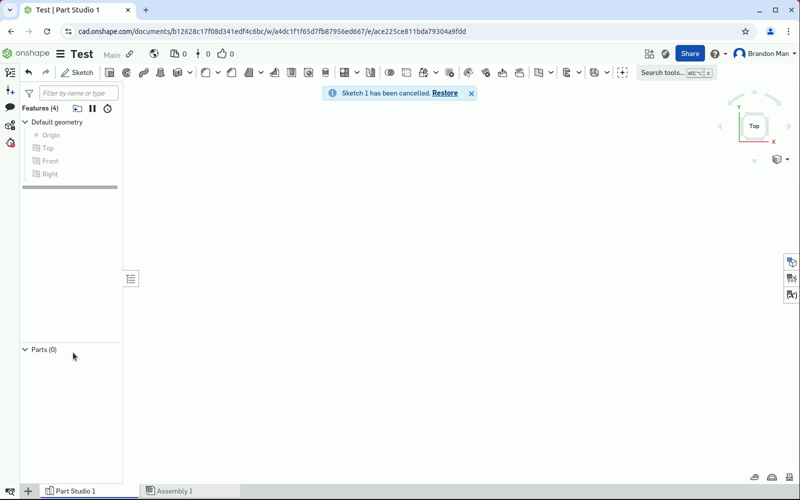
key_down(shift)
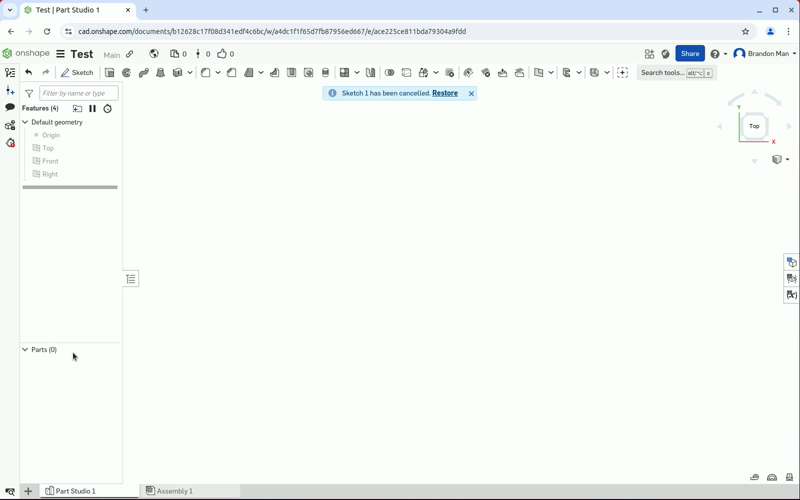
key(up)
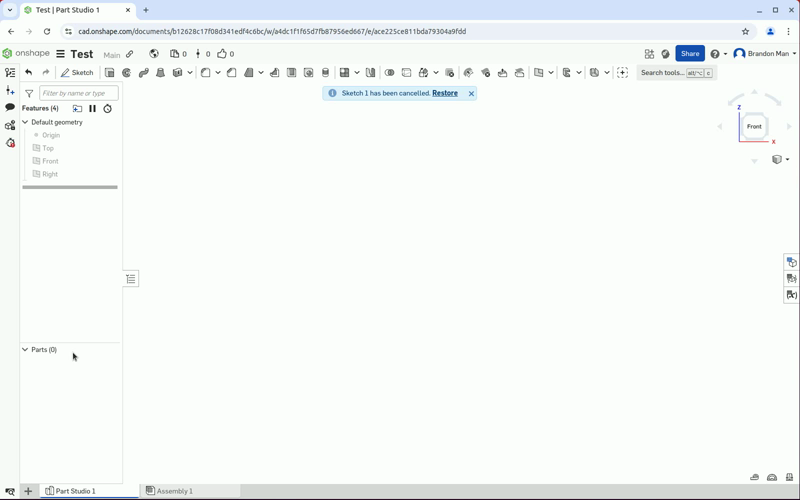
key_up(shift)
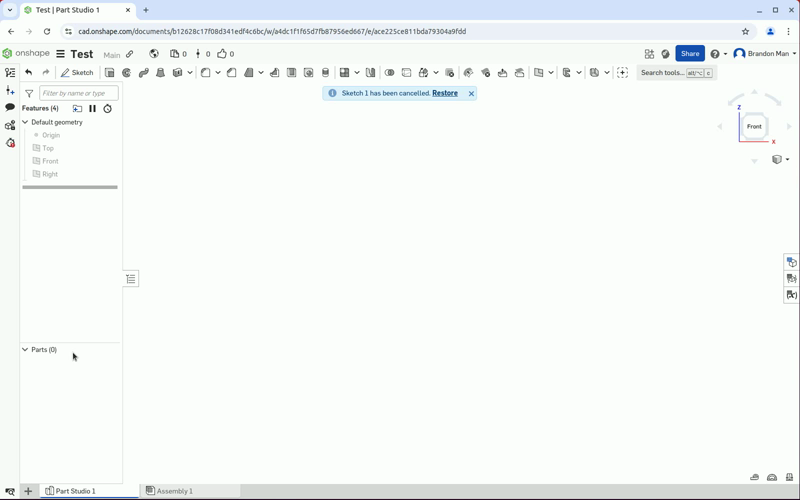
mouse_move(73, 352)
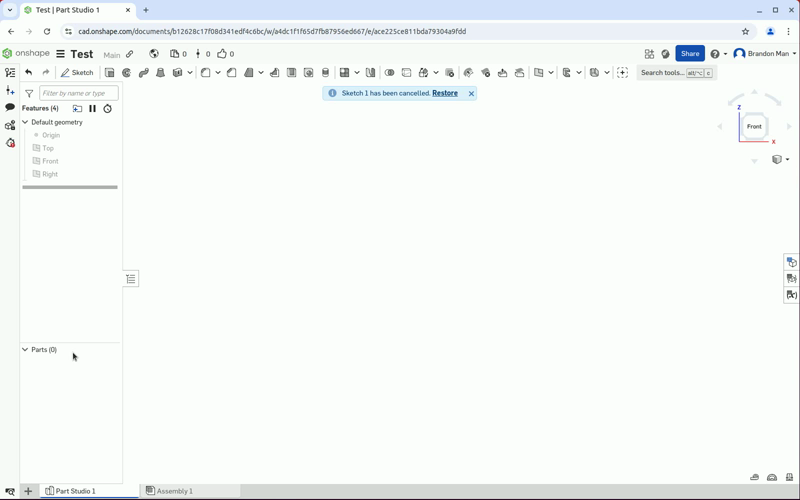
key(shift+y)
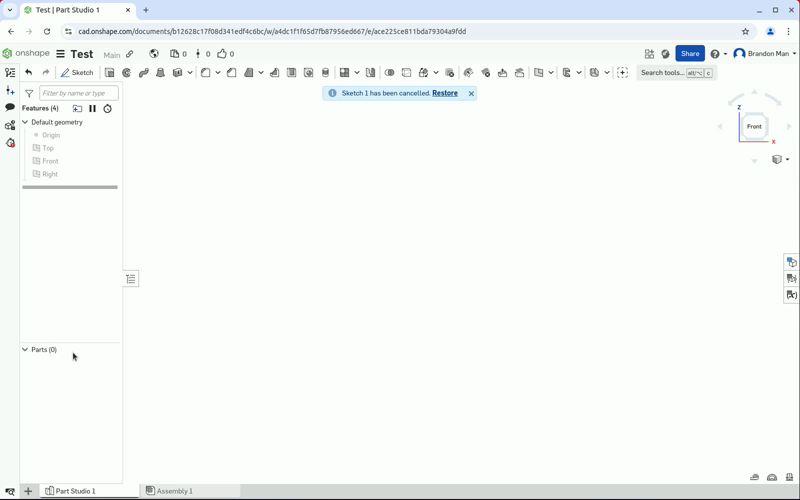
key(shift+s)
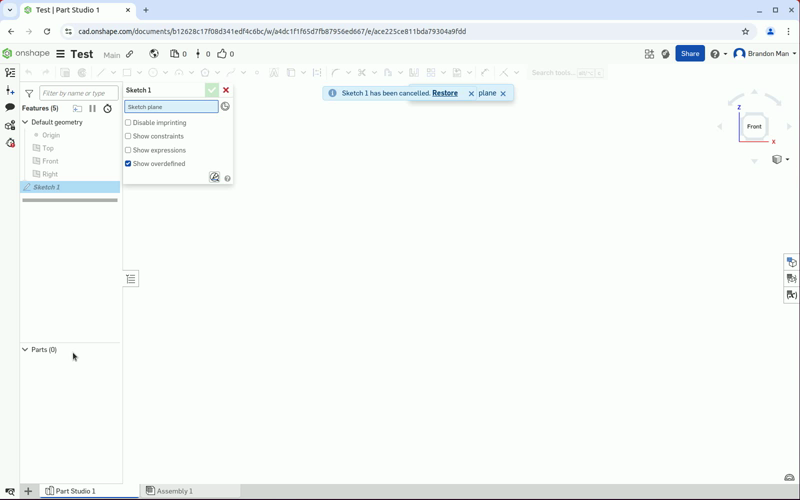
mouse_move(73, 163)
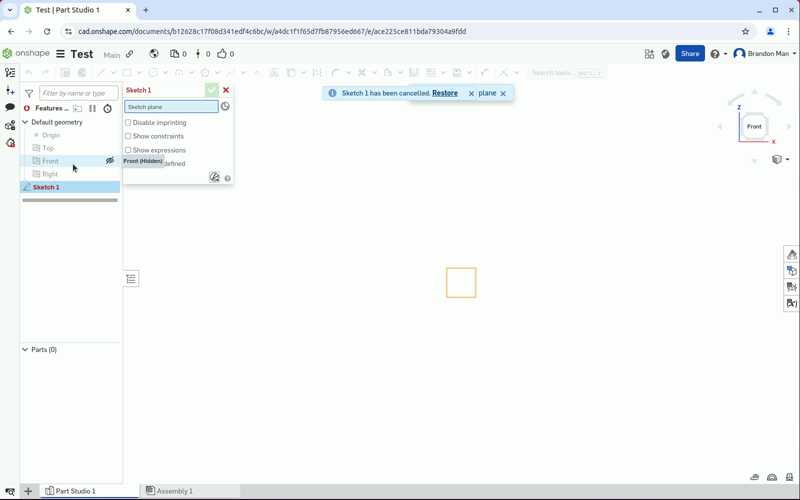
click(73, 163)
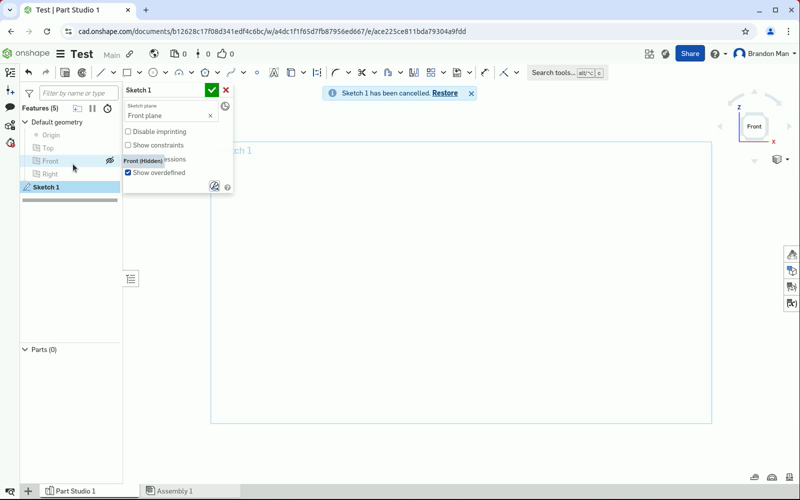
mouse_move(73, 352)
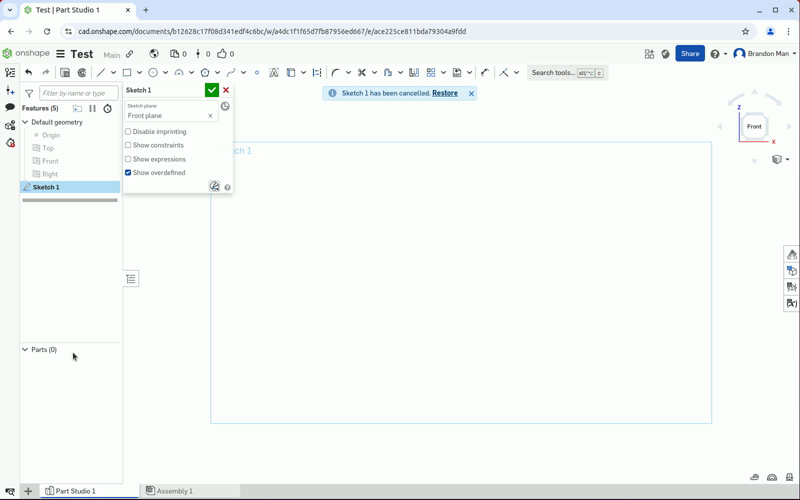
key(y)
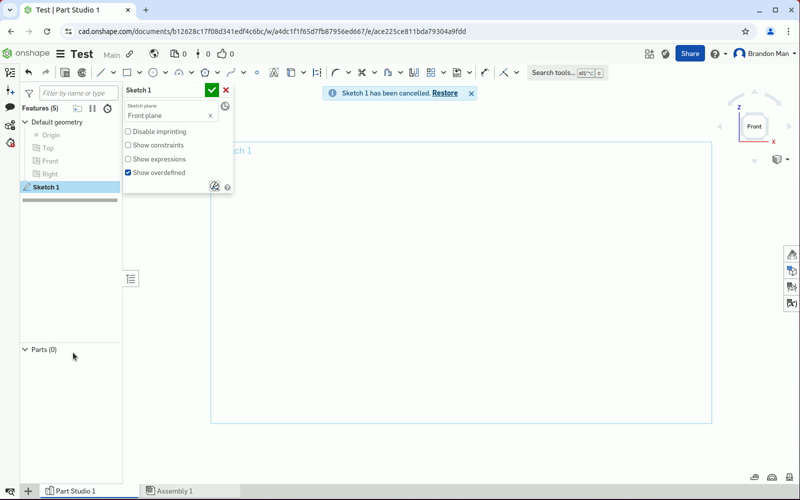
key(l)
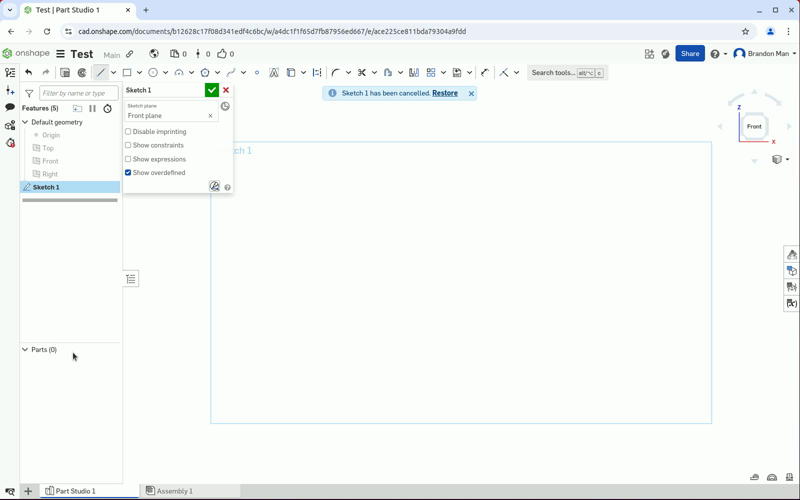
key_down(shift)
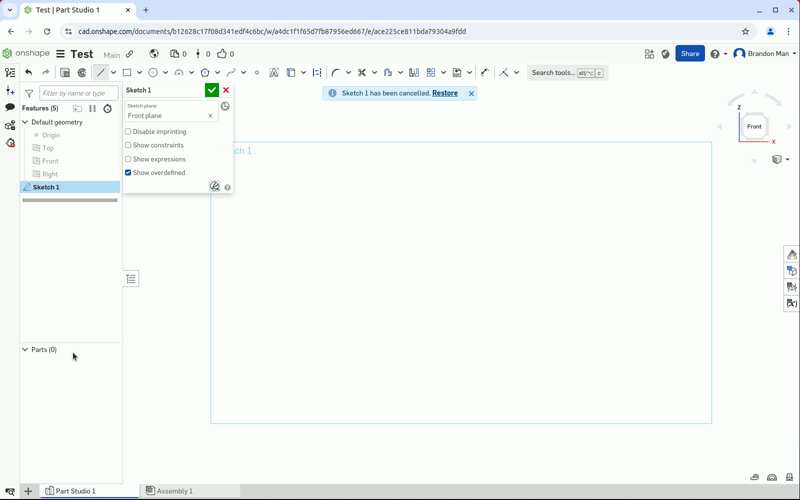
mouse_move(348, 313)
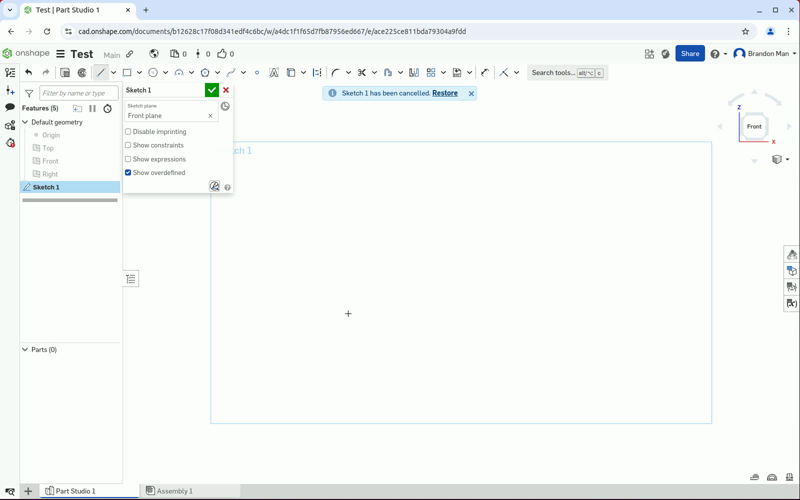
click(348, 313)
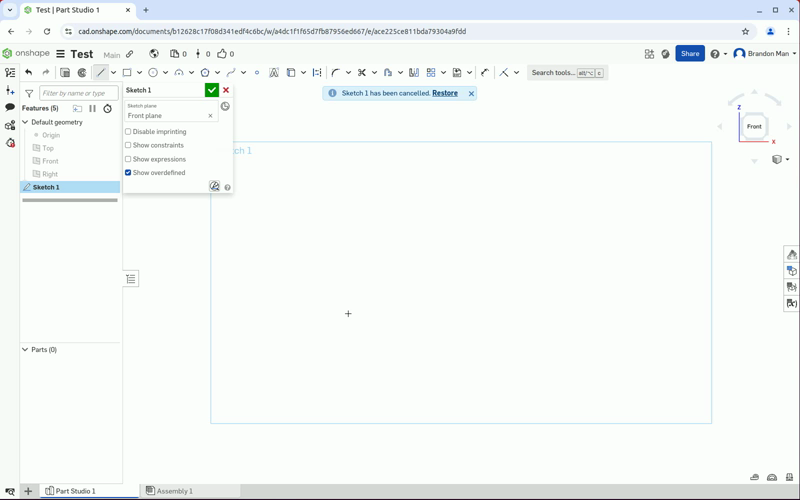
key_up(shift)
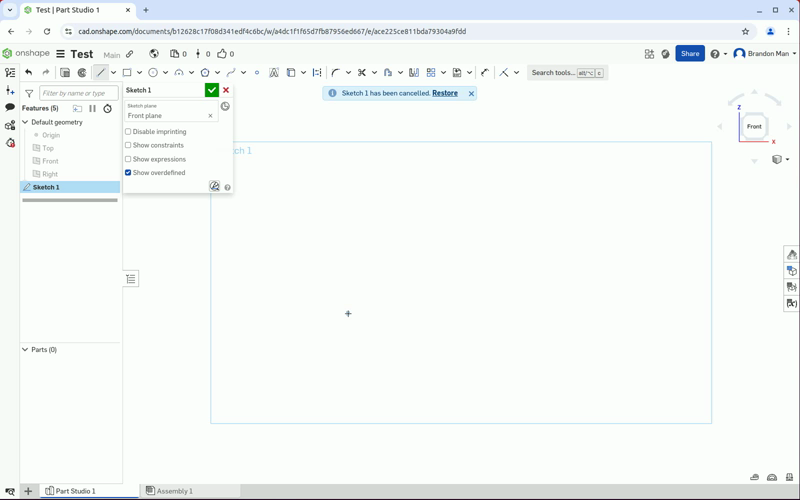
key_down(shift)
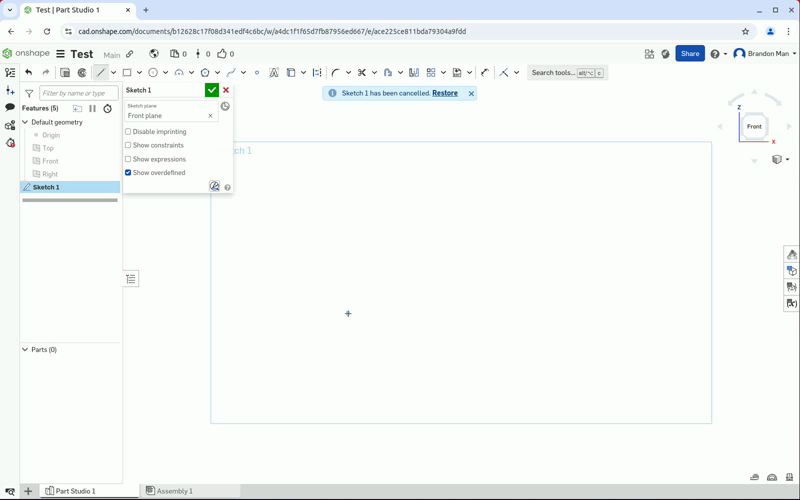
mouse_move(378, 365)
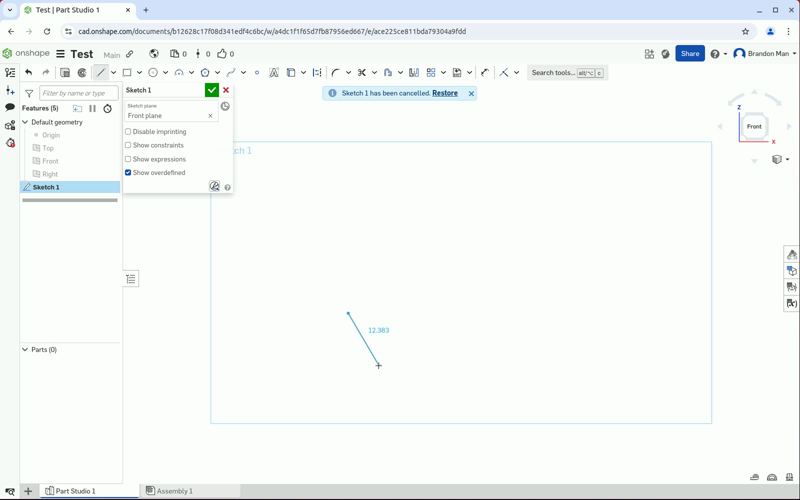
click(378, 365)
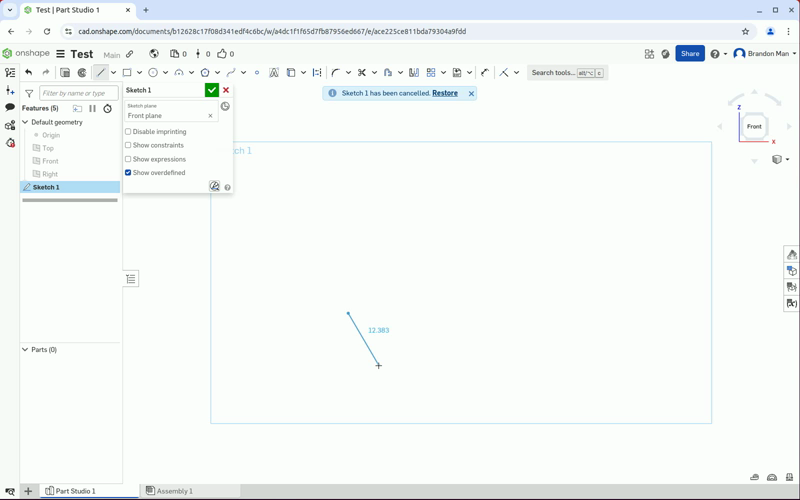
key_up(shift)
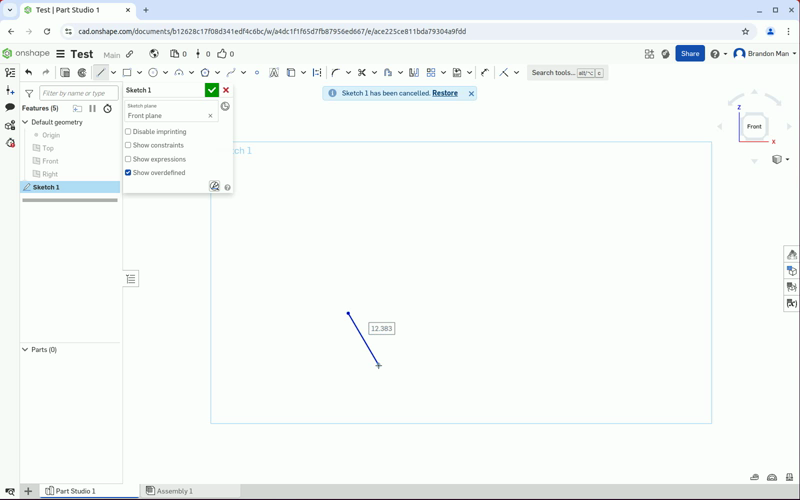
key_down(shift)
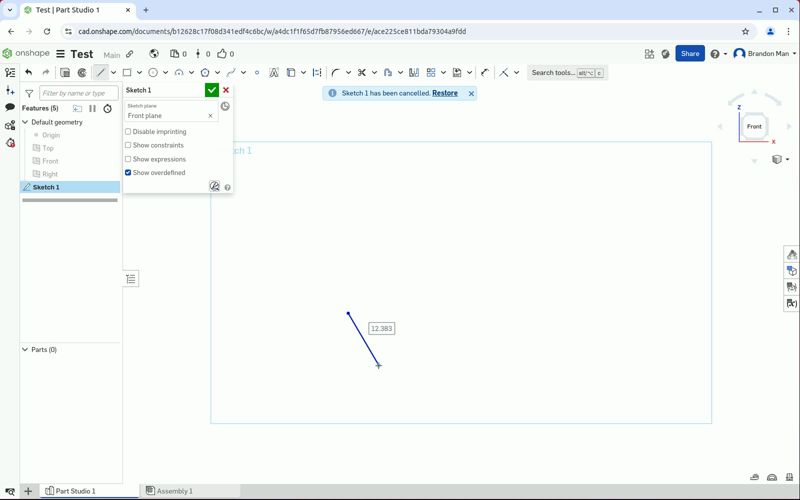
mouse_move(430, 395)
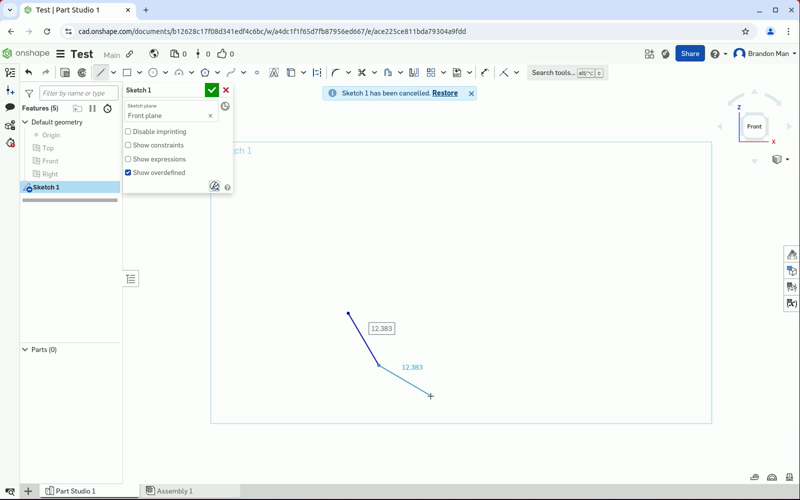
click(430, 395)
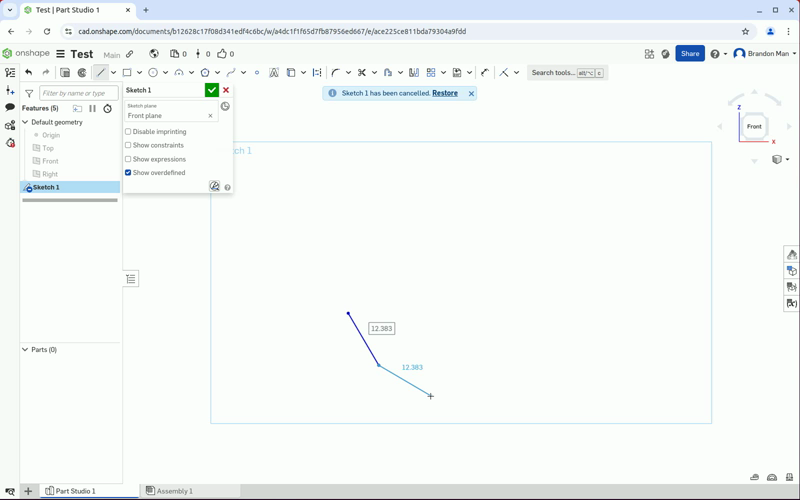
key_up(shift)
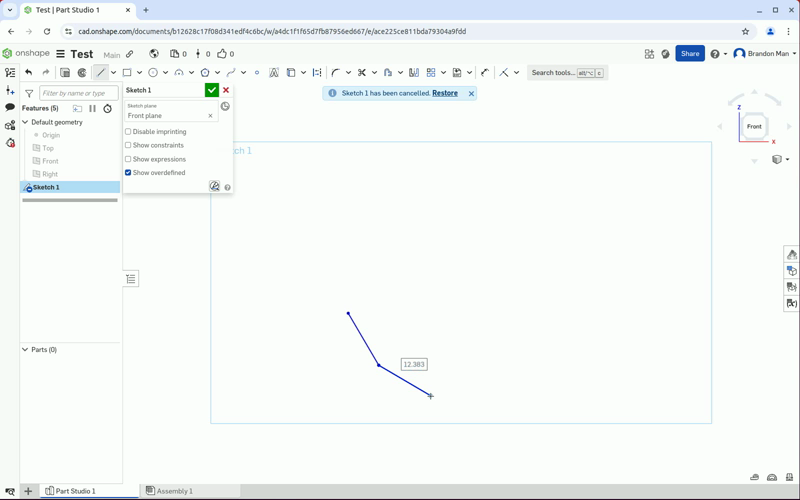
key_down(shift)
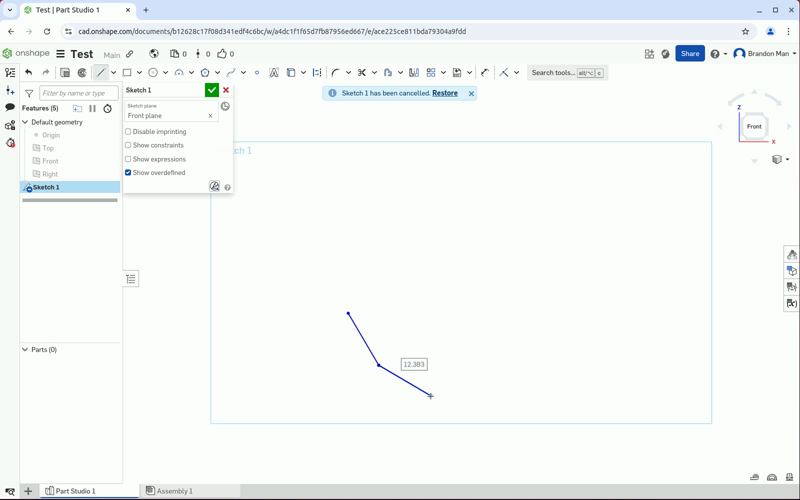
mouse_move(460, 395)
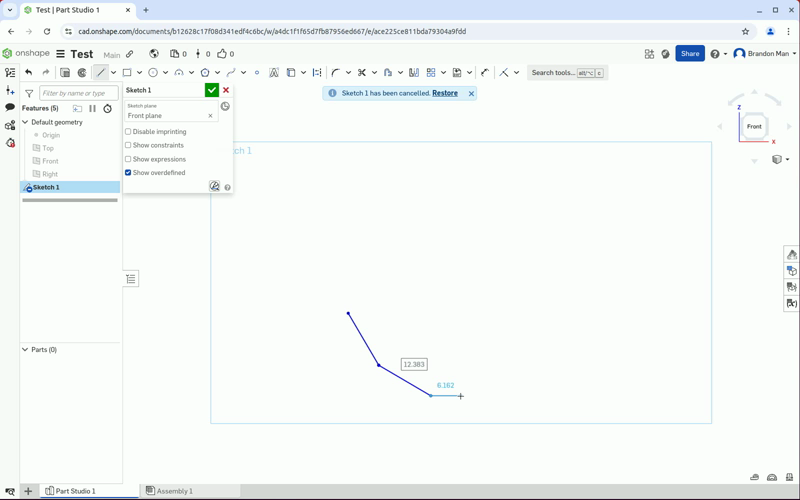
mouse_move(489, 395)
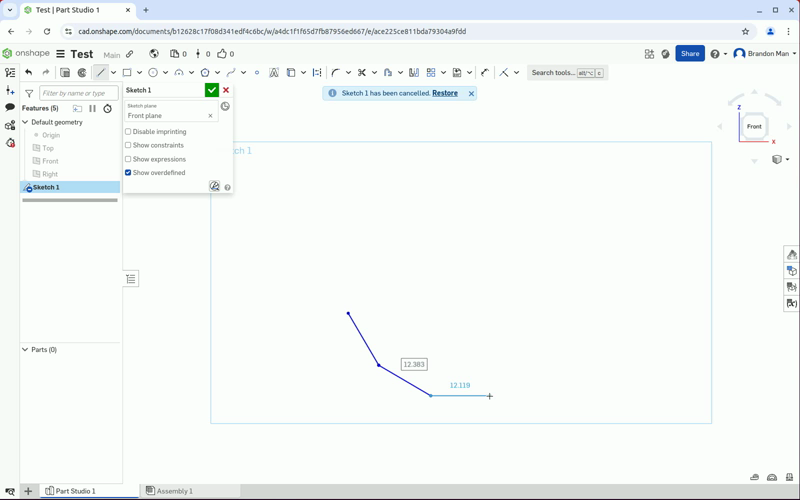
click(489, 395)
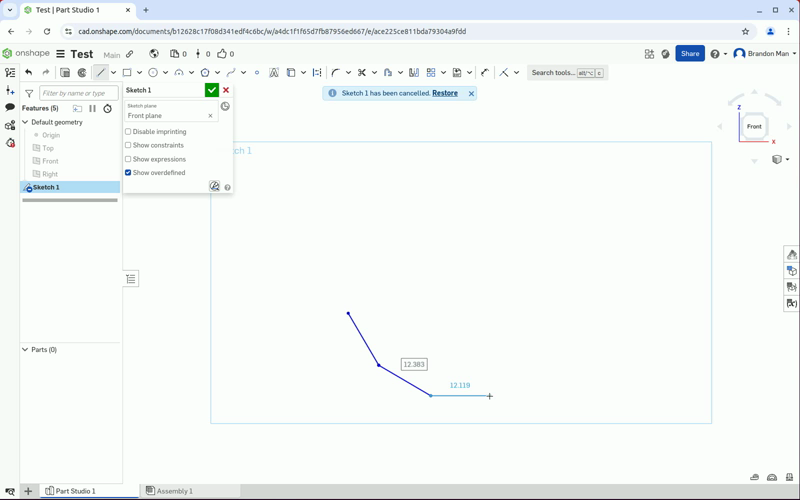
key_up(shift)
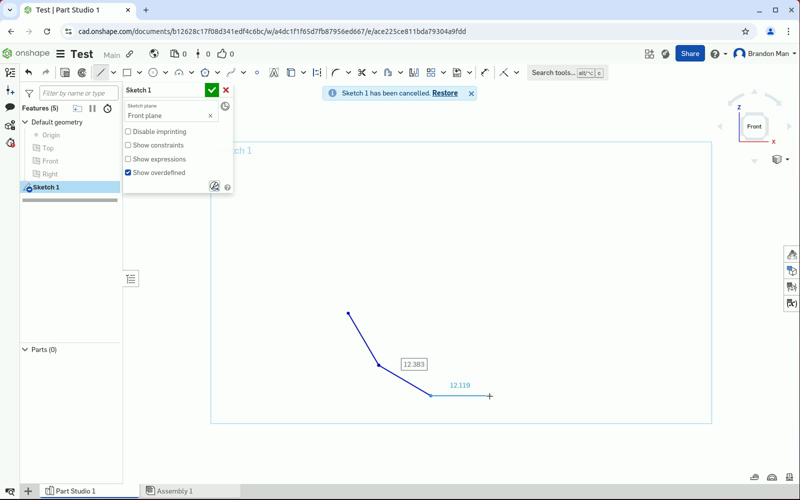
key_down(shift)
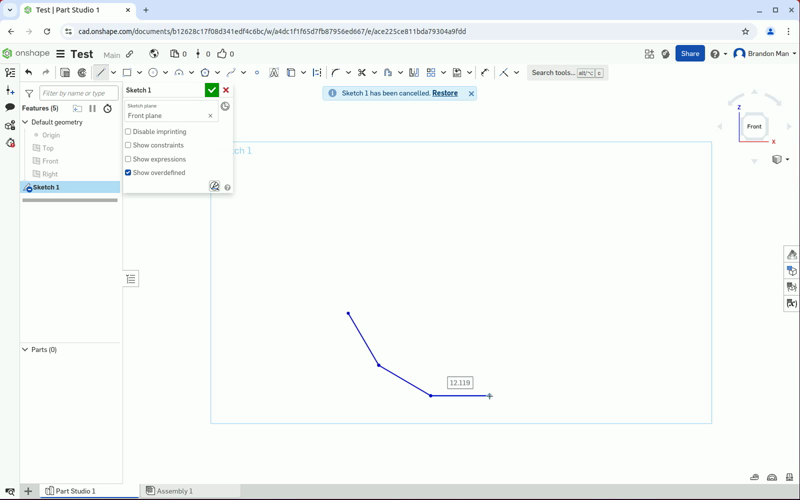
mouse_move(541, 365)
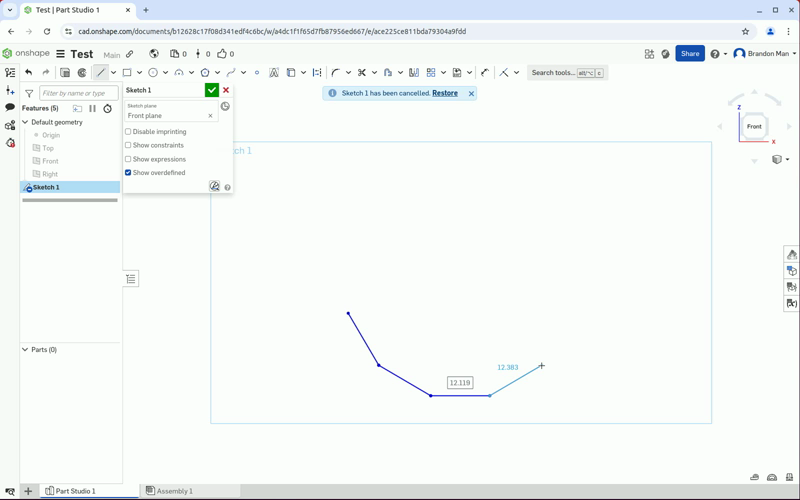
click(541, 365)
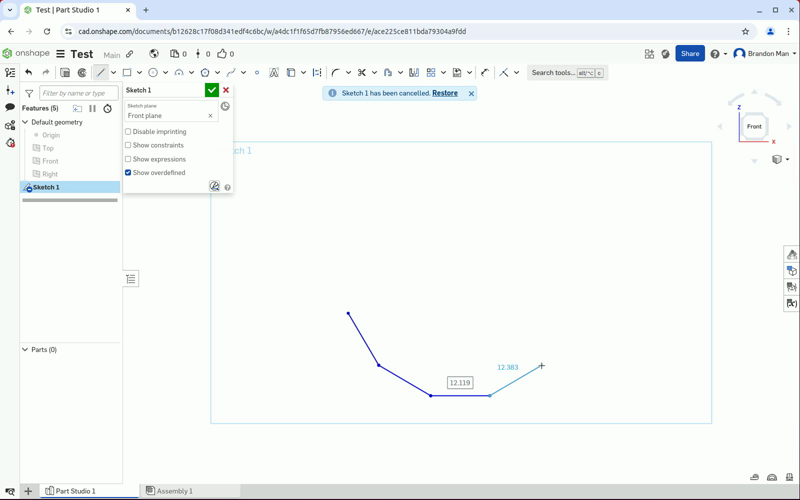
key_up(shift)
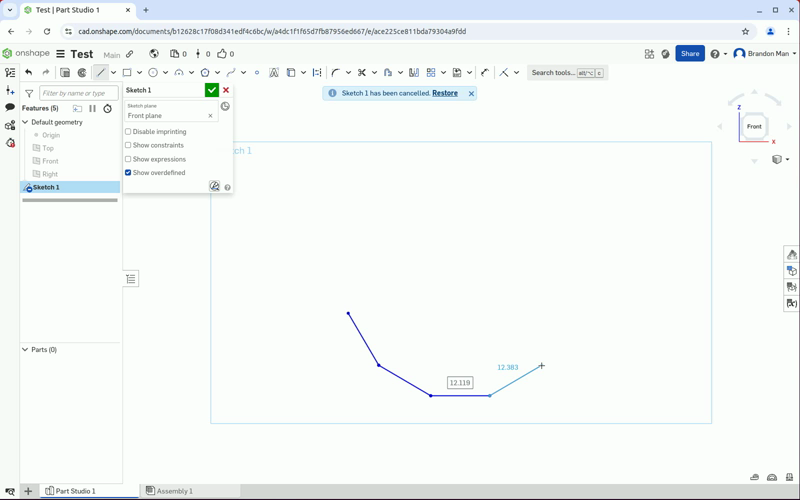
key_down(shift)
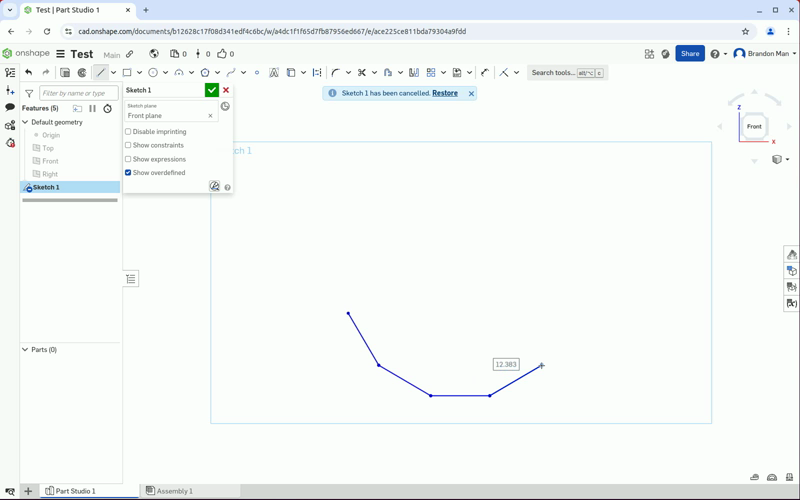
mouse_move(571, 365)
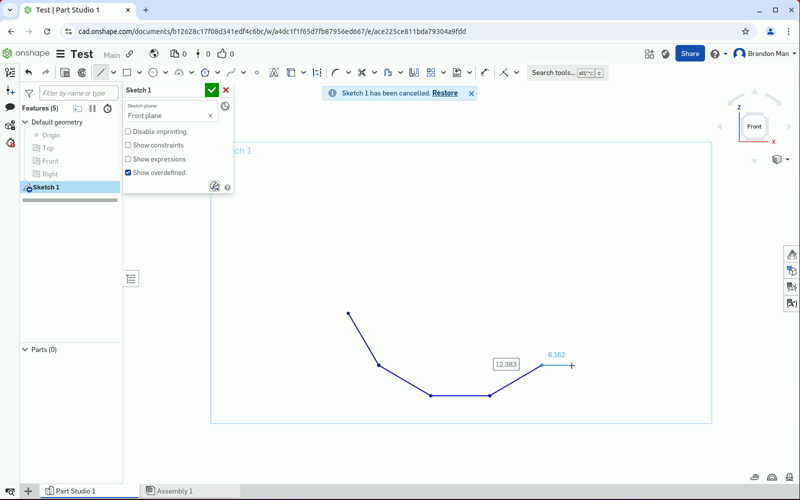
mouse_move(572, 313)
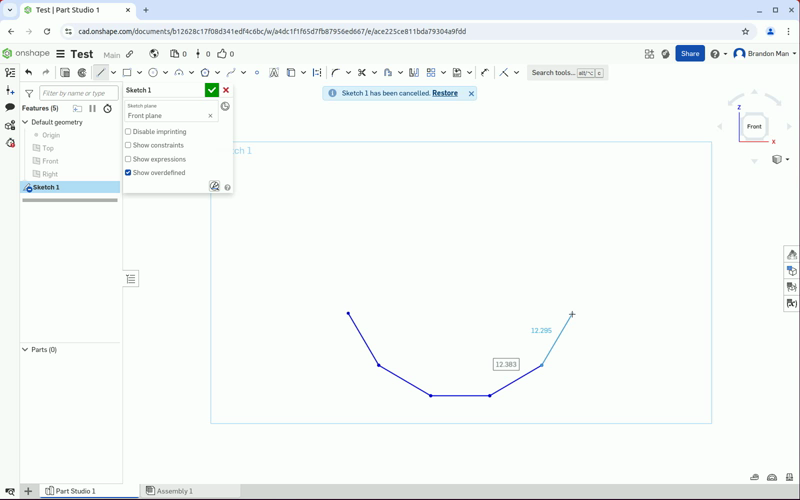
click(572, 313)
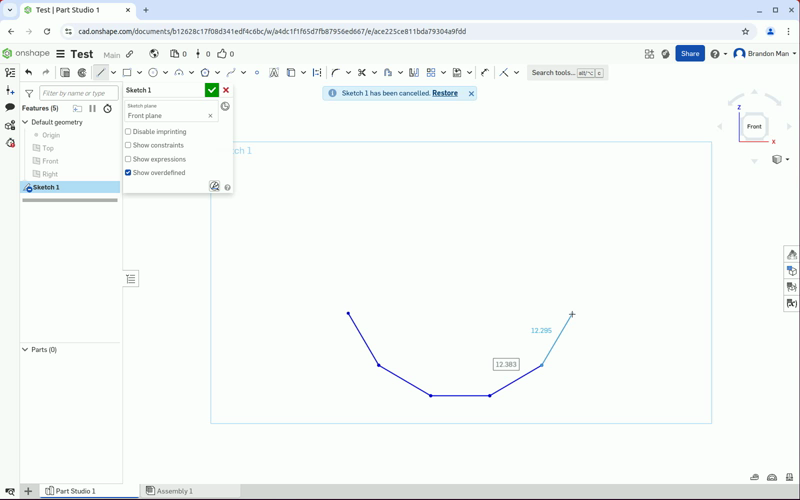
key_up(shift)
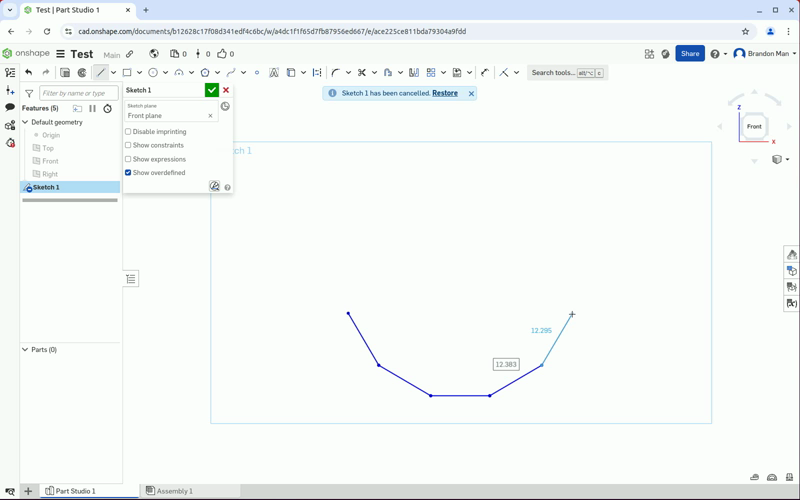
key_down(shift)
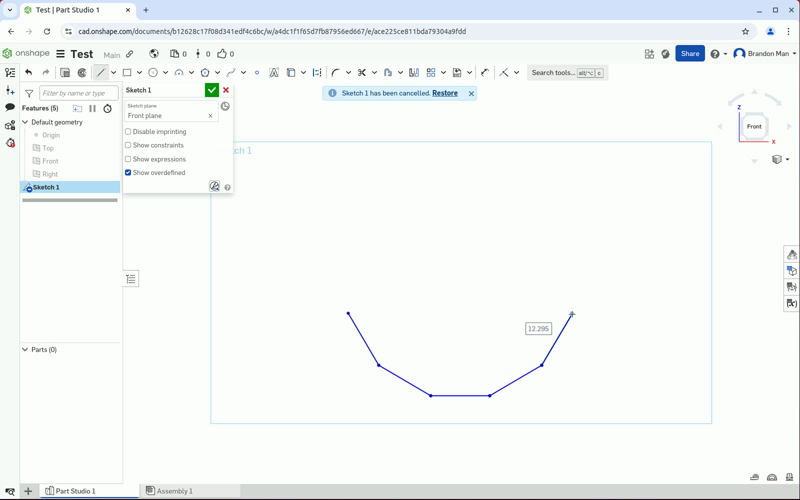
mouse_move(589, 313)
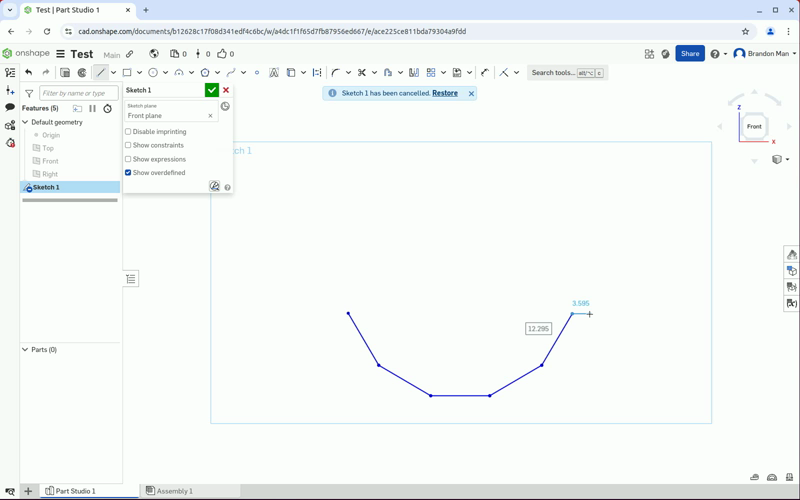
mouse_move(572, 254)
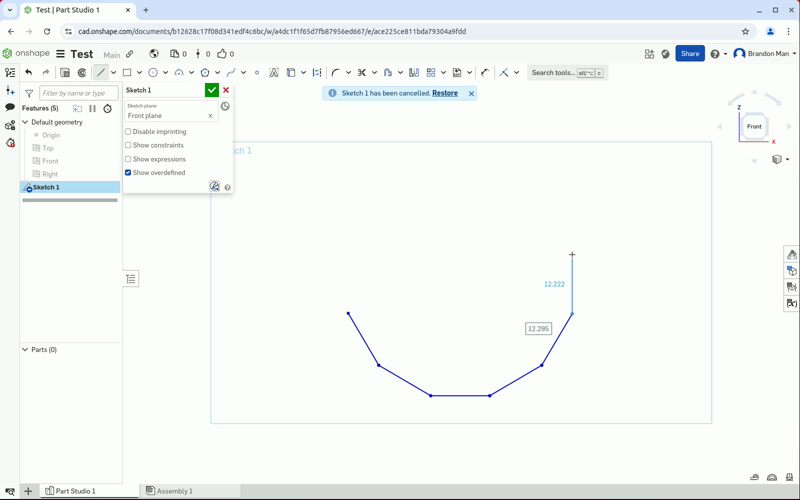
click(572, 254)
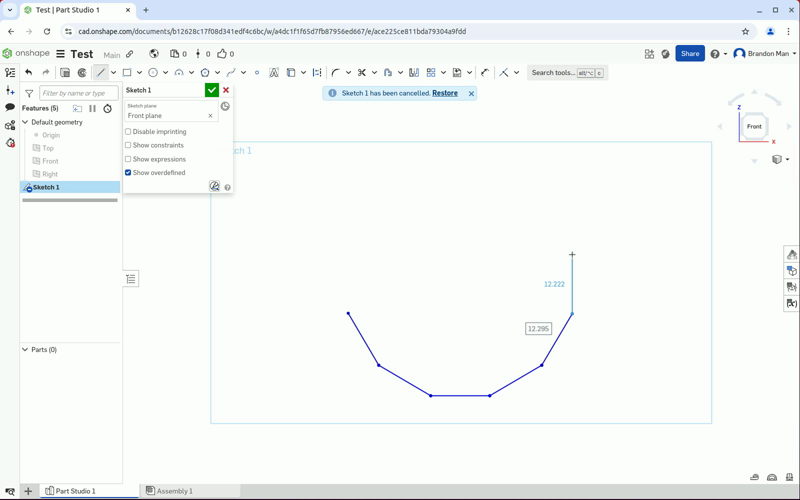
key_up(shift)
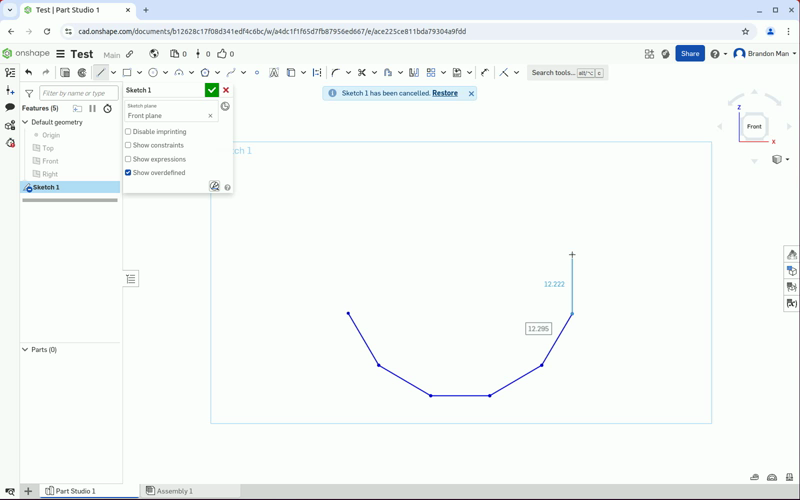
key_down(shift)
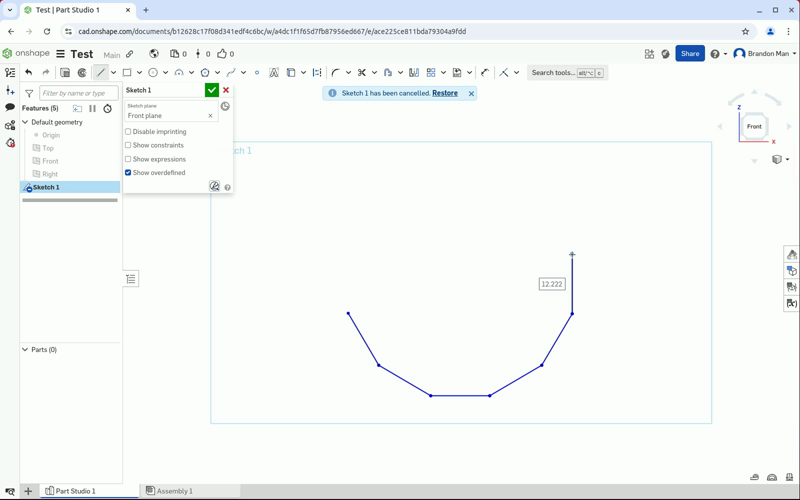
mouse_move(541, 200)
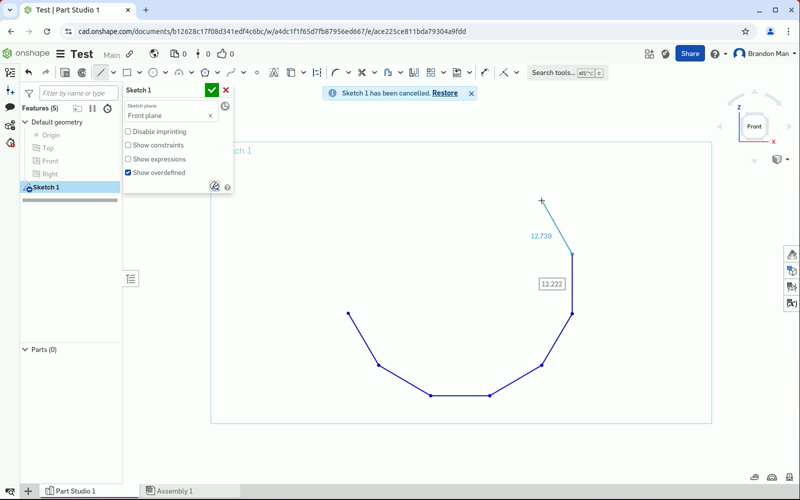
click(541, 200)
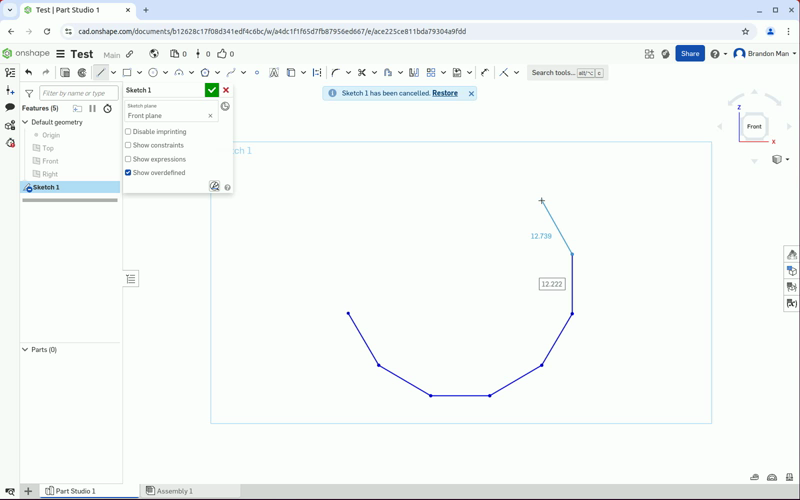
key_up(shift)
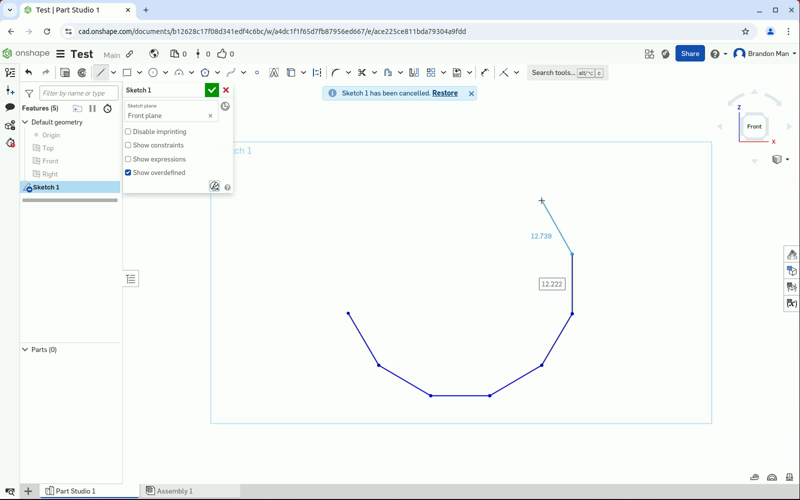
key_down(shift)
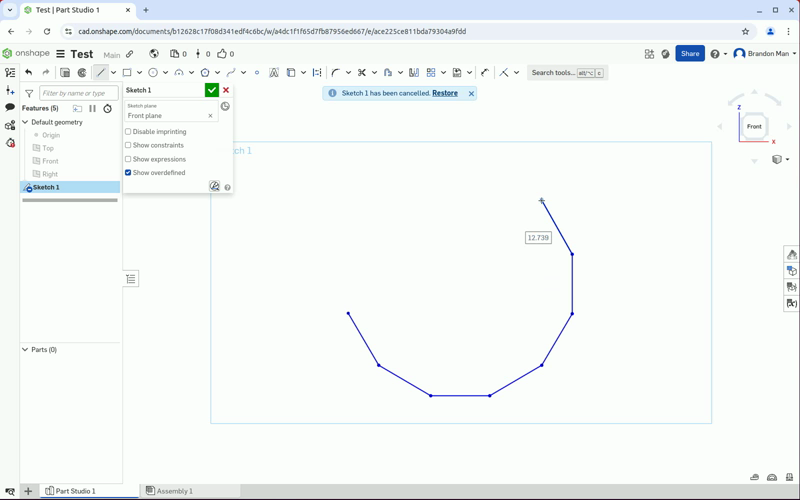
mouse_move(571, 200)
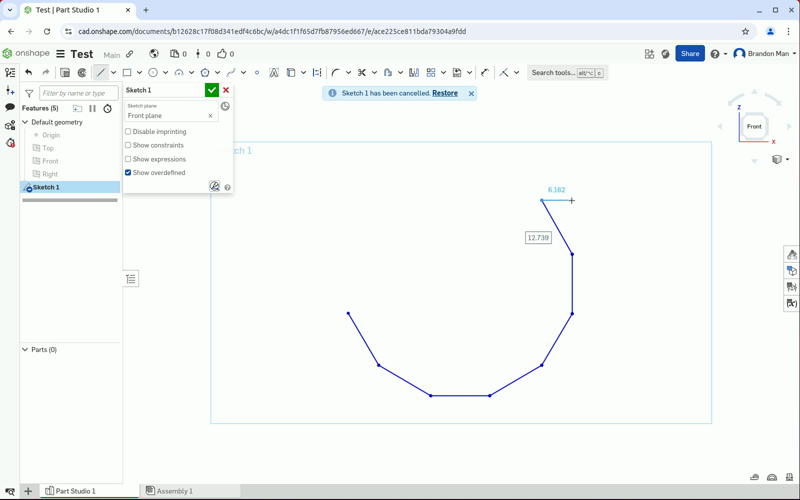
mouse_move(489, 171)
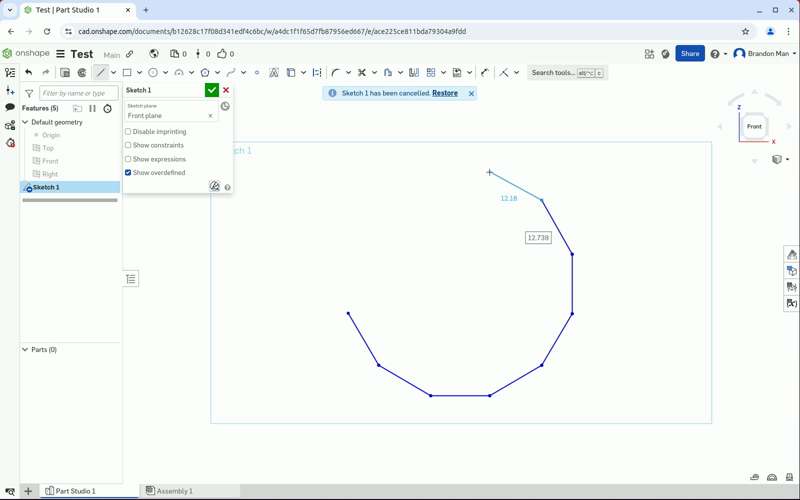
click(489, 171)
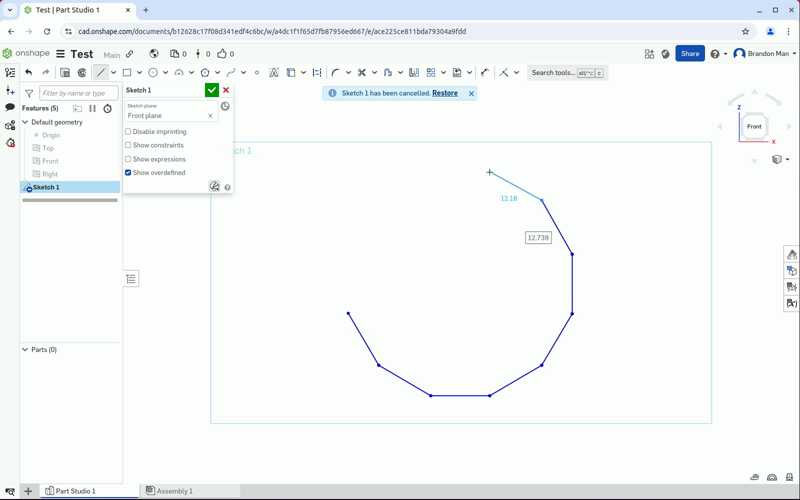
key_up(shift)
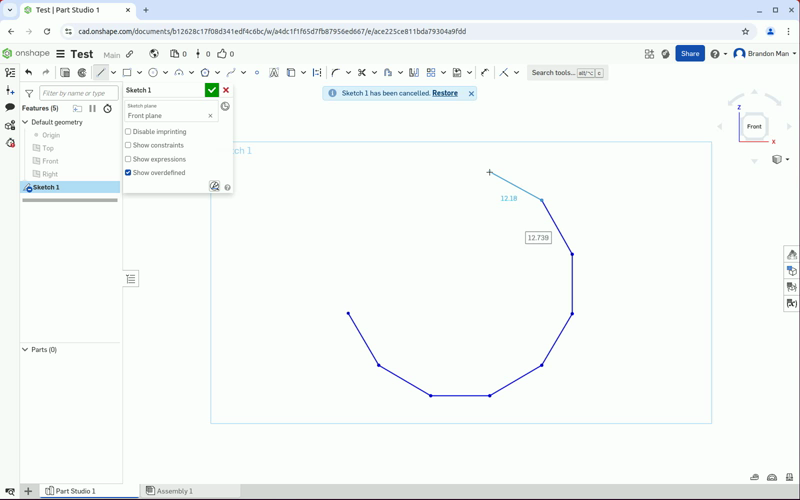
key_down(shift)
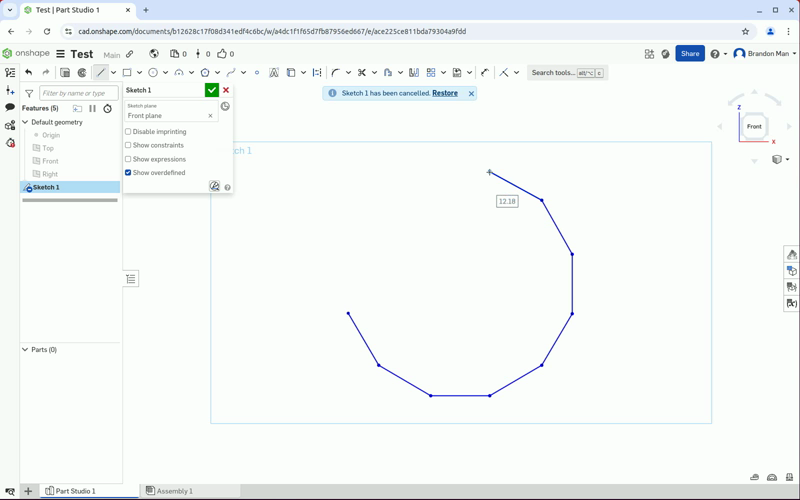
mouse_move(519, 171)
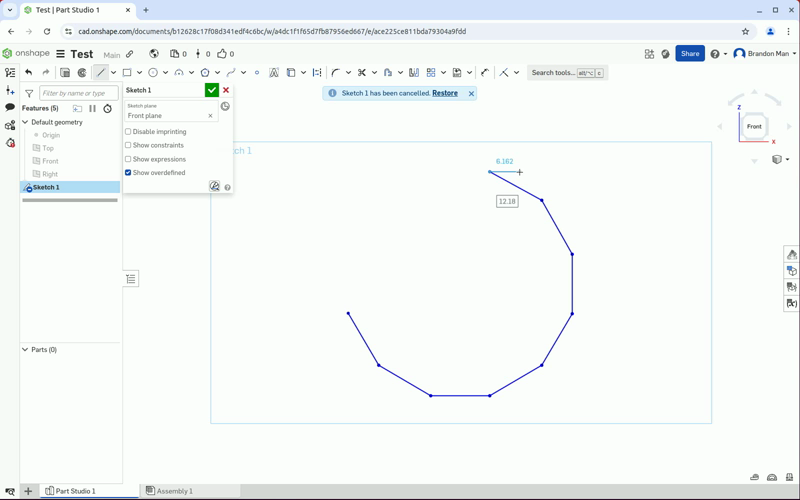
mouse_move(430, 171)
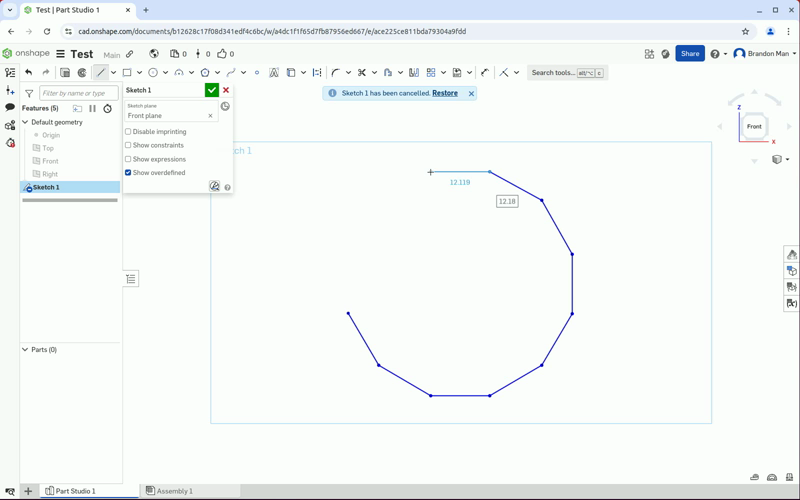
click(430, 171)
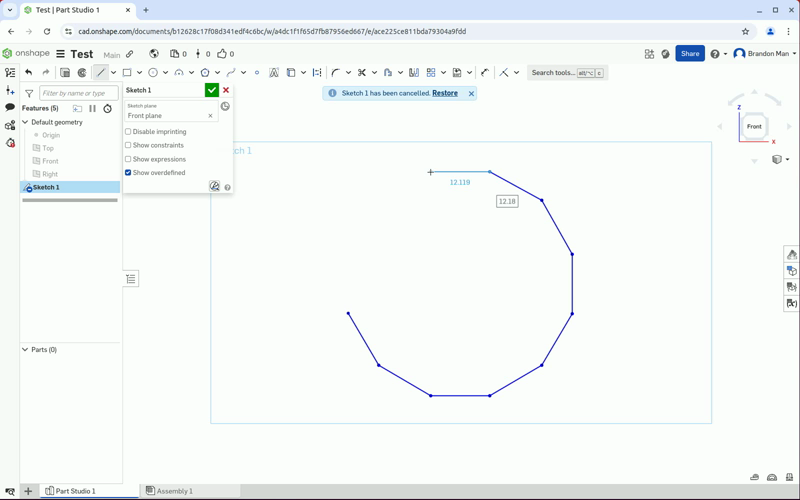
key_up(shift)
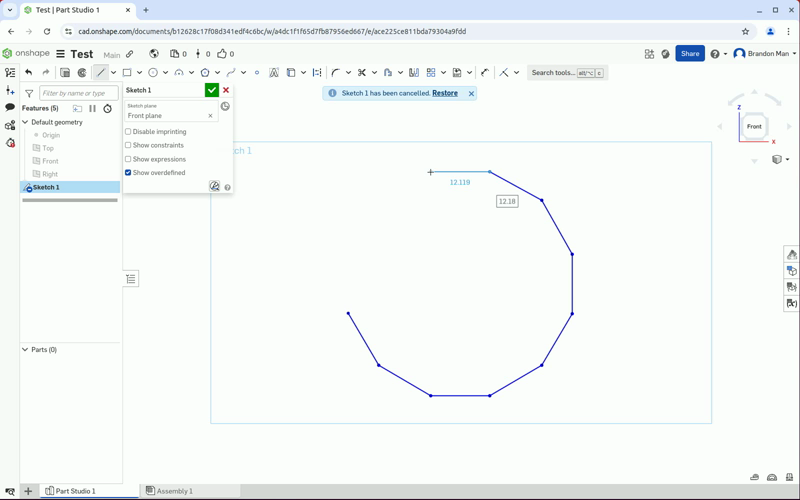
key_down(shift)
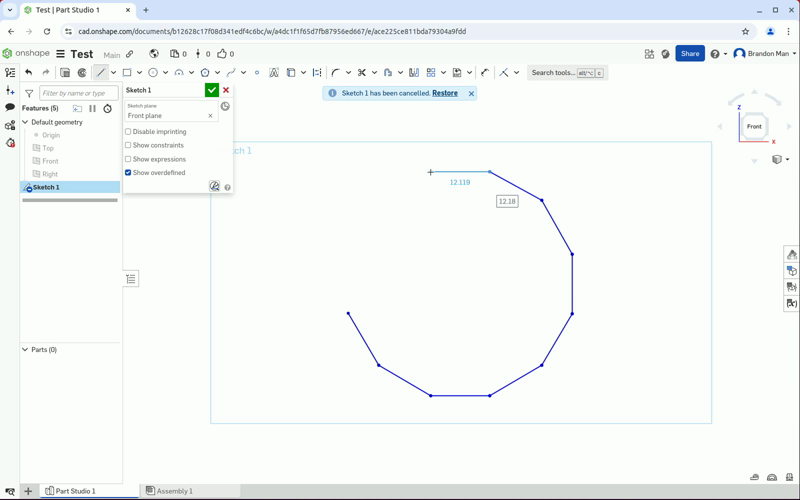
mouse_move(460, 171)
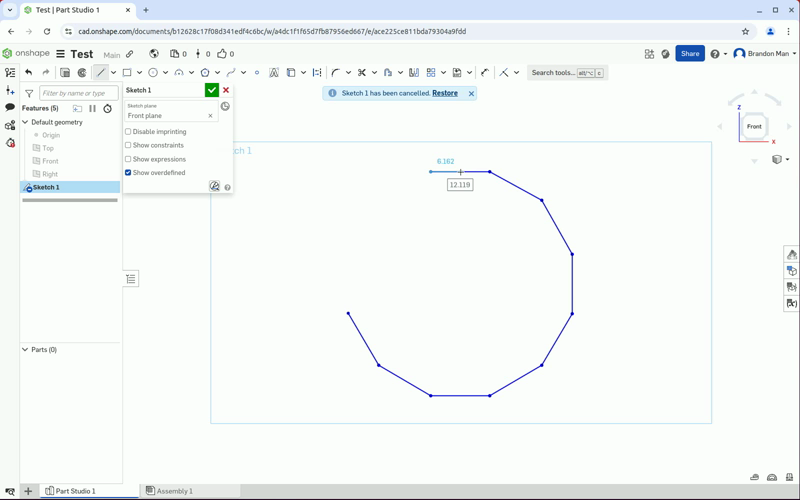
mouse_move(378, 200)
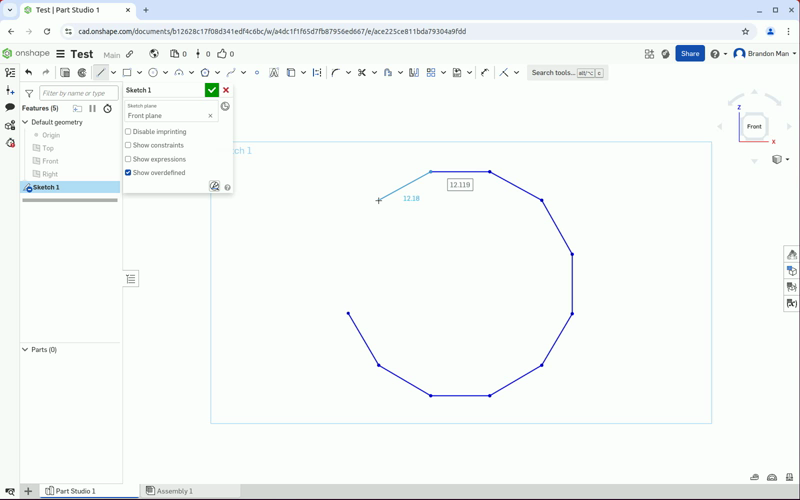
click(378, 200)
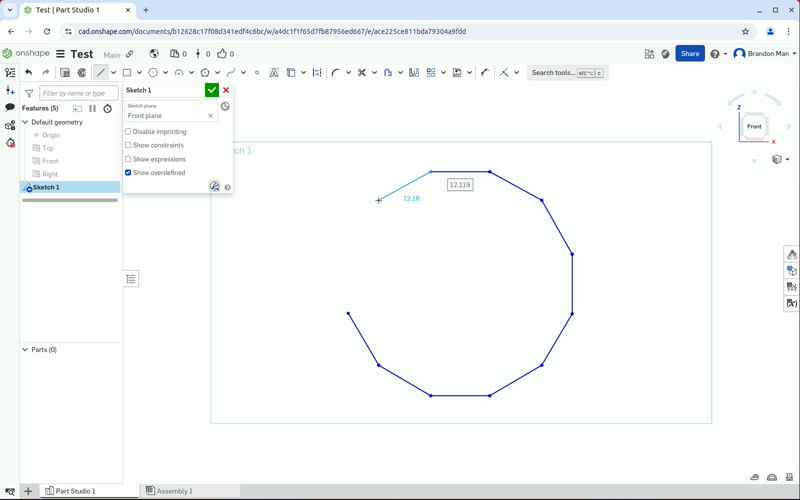
key_up(shift)
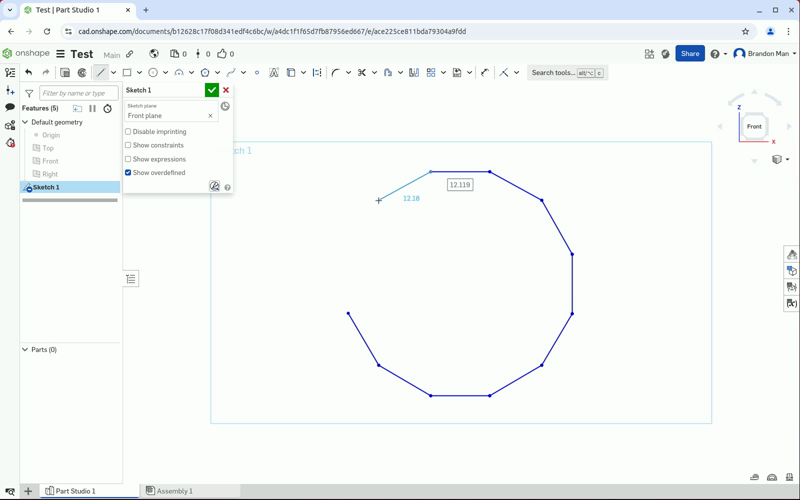
key_down(shift)
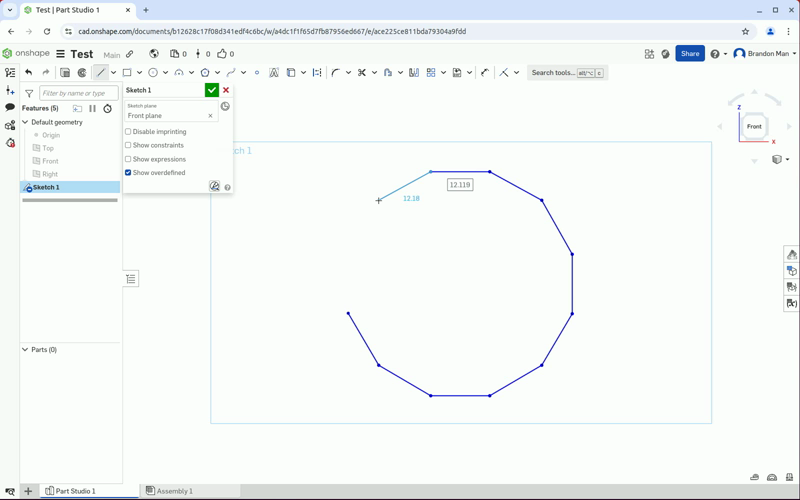
mouse_move(348, 254)
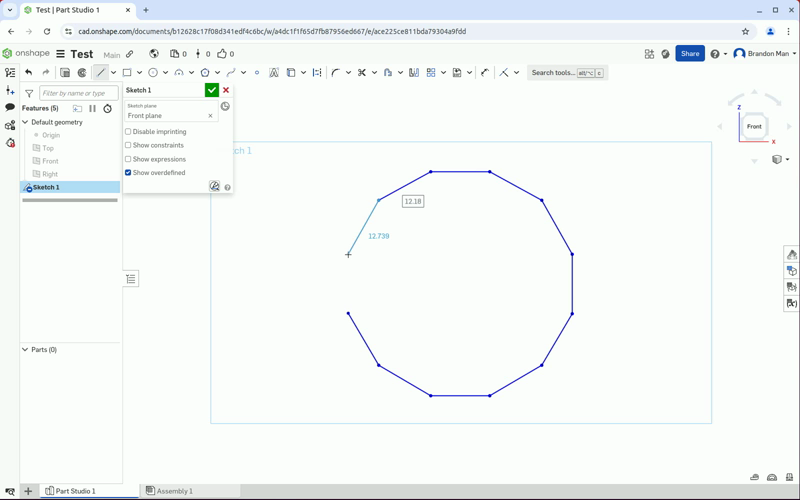
click(348, 254)
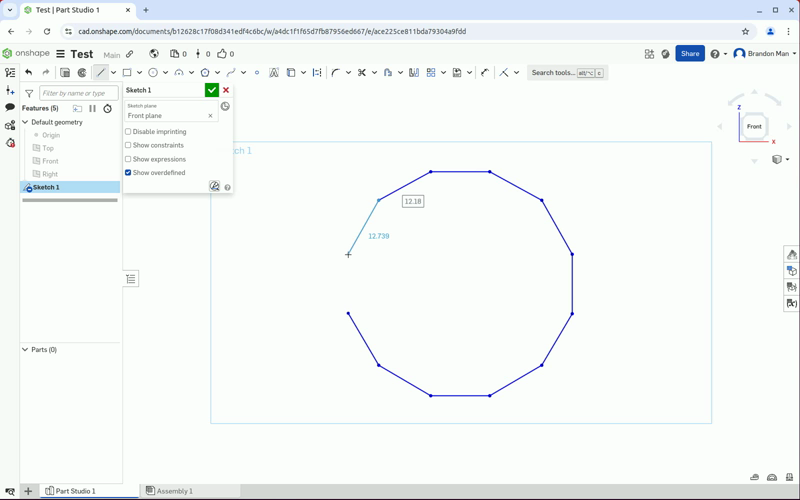
key_up(shift)
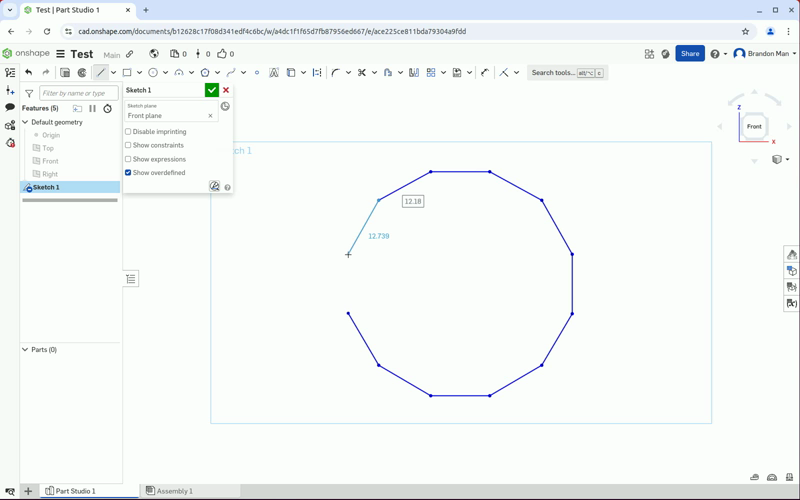
mouse_move(378, 254)
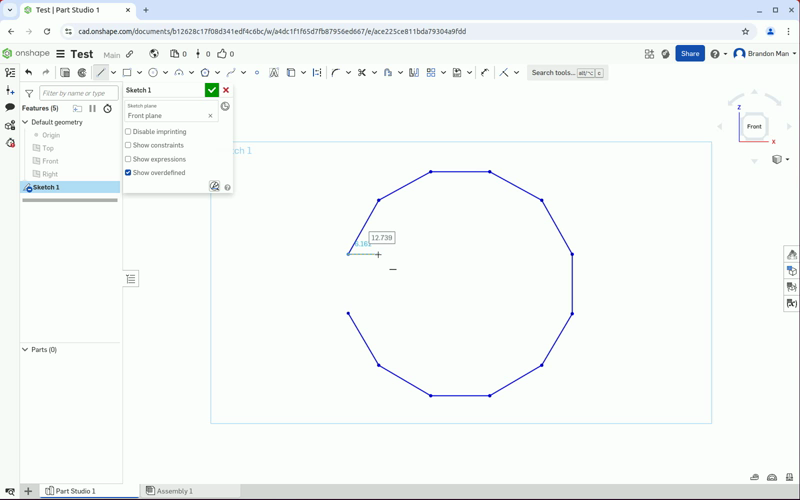
key_down(shift)
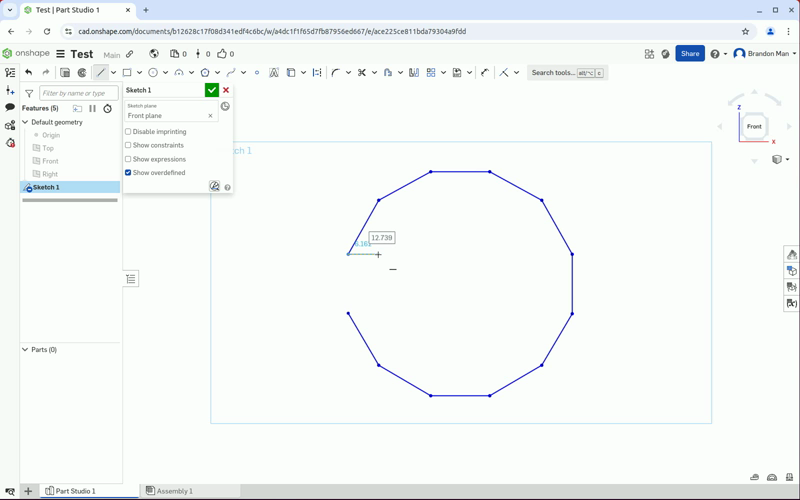
mouse_move(348, 313)
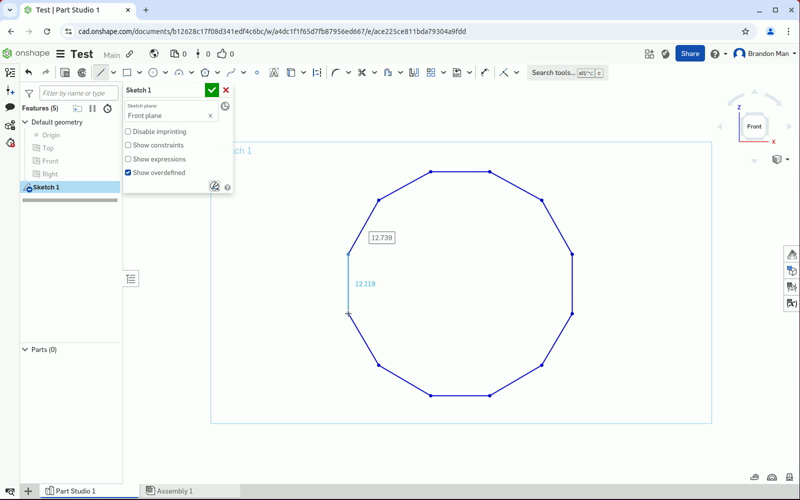
key_up(shift)
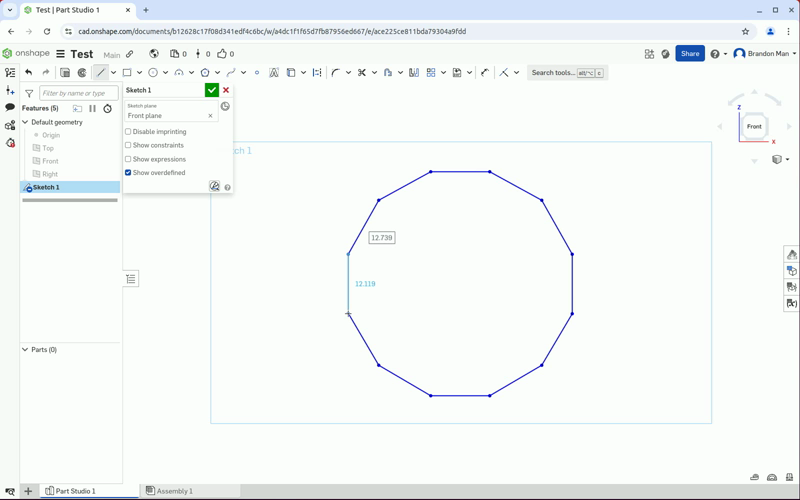
click(348, 313)
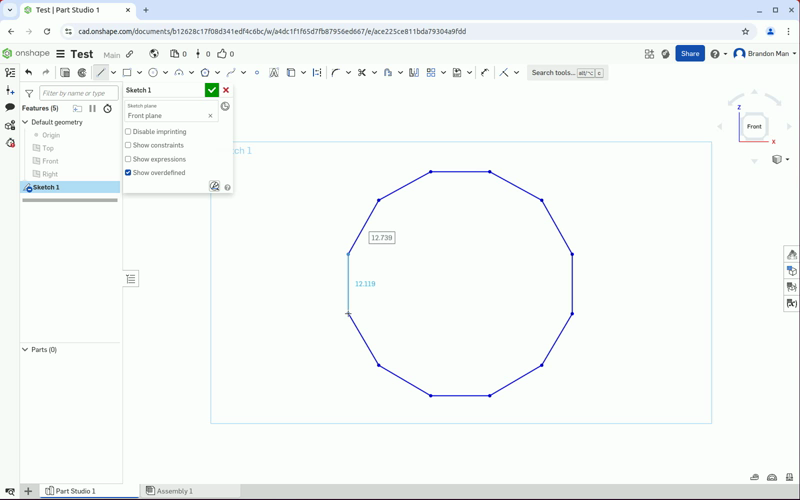
key(esc)
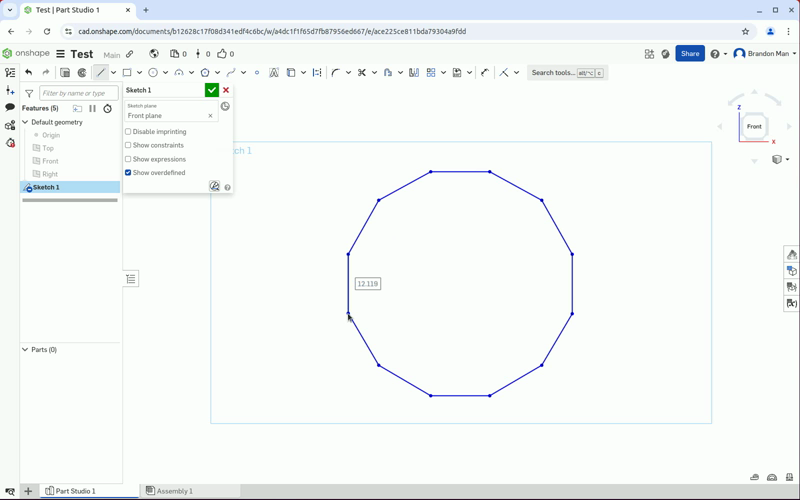
key(c)
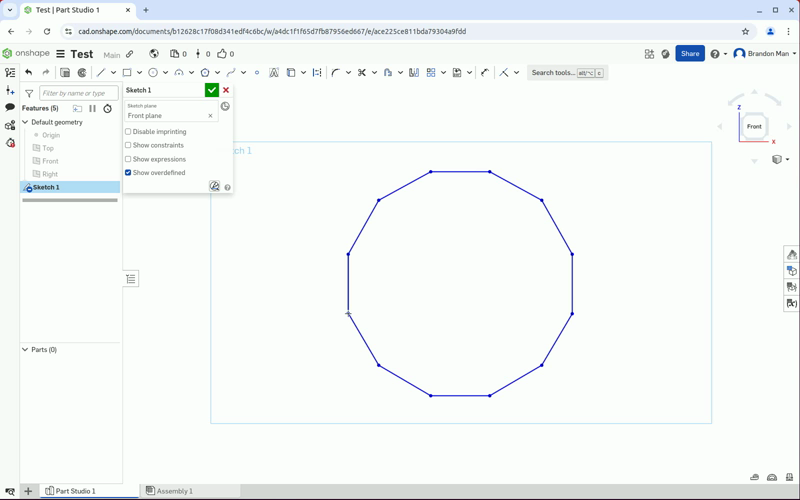
key_down(shift)
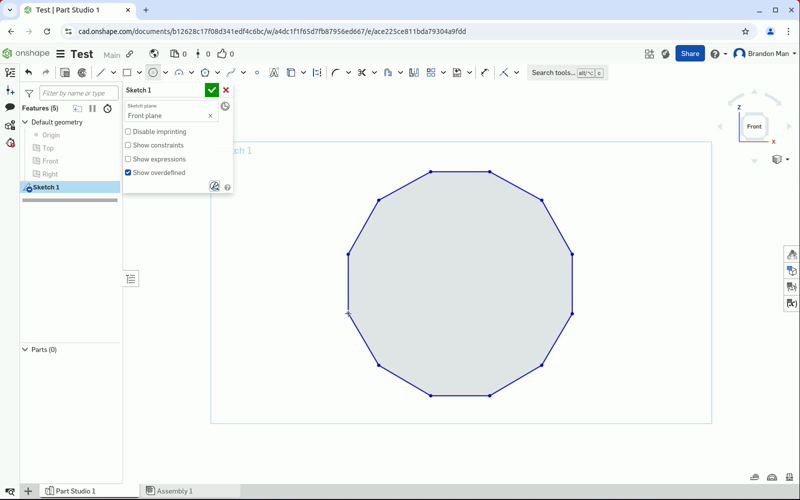
mouse_move(461, 282)
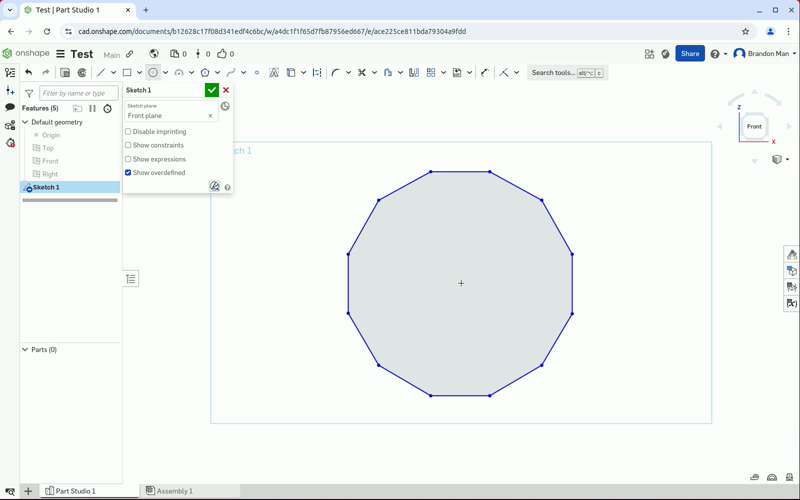
click(461, 282)
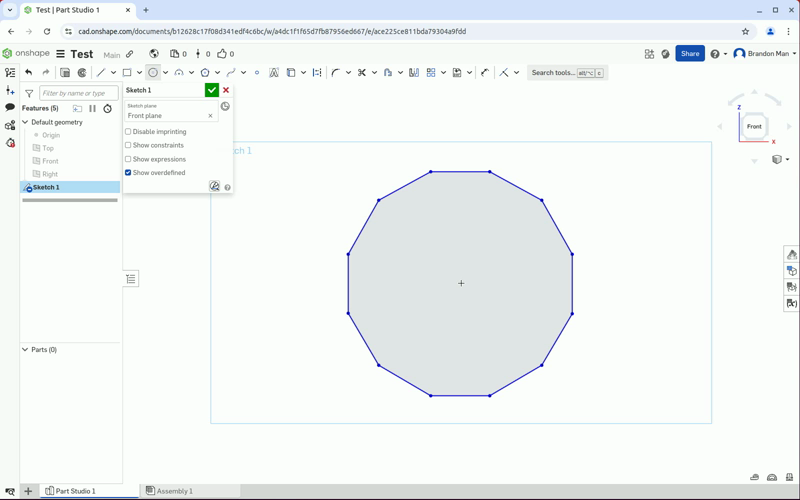
key_up(shift)
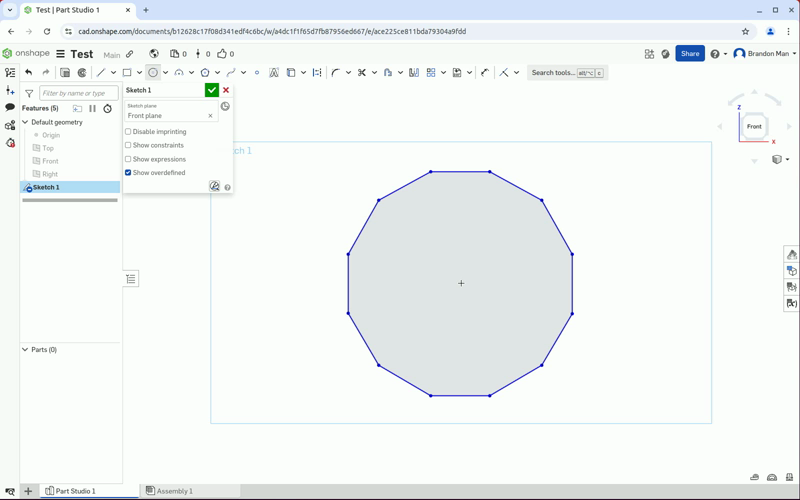
mouse_move(565, 282)
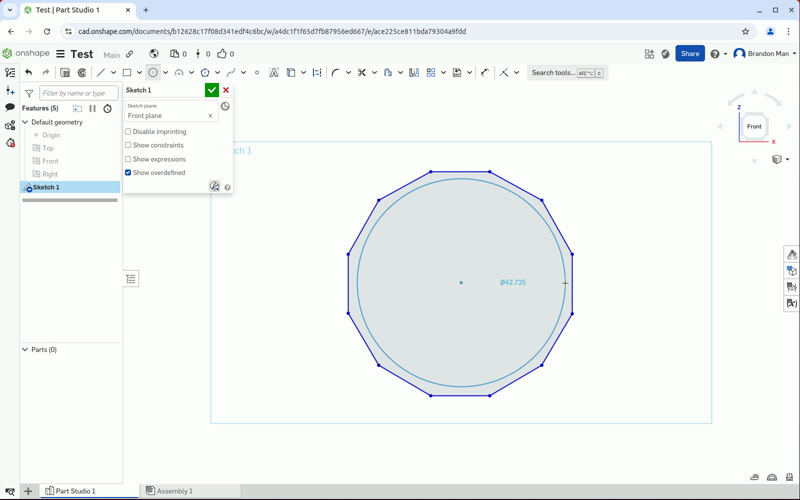
click(565, 282)
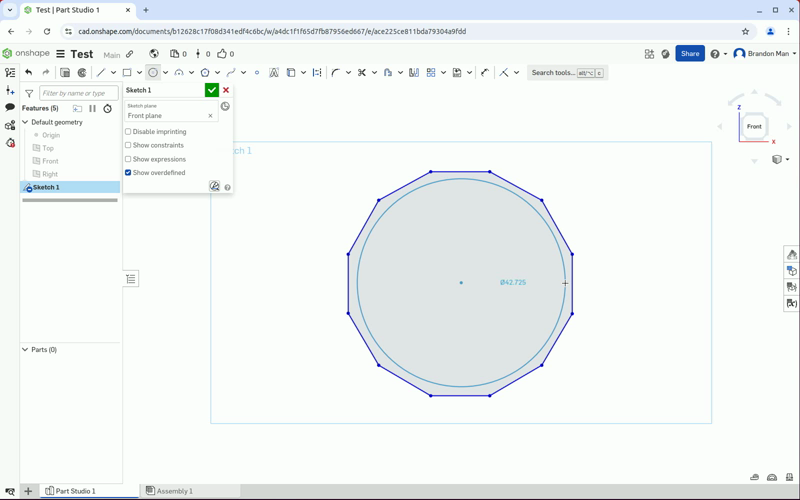
key(esc)
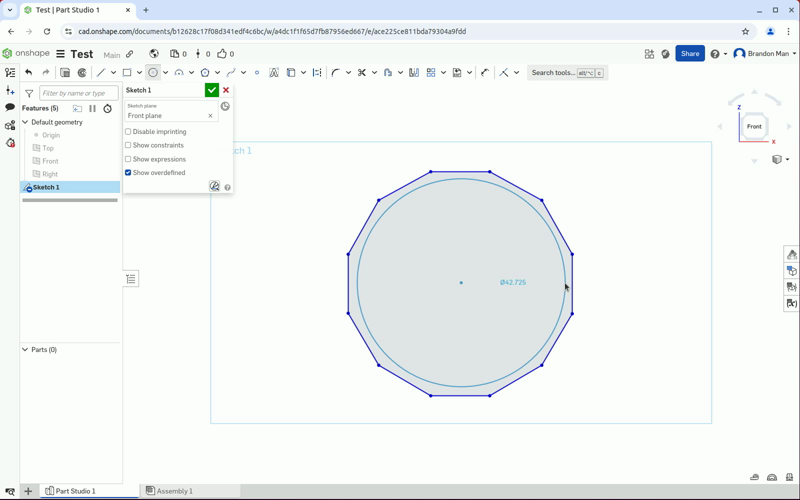
mouse_move(354, 305)
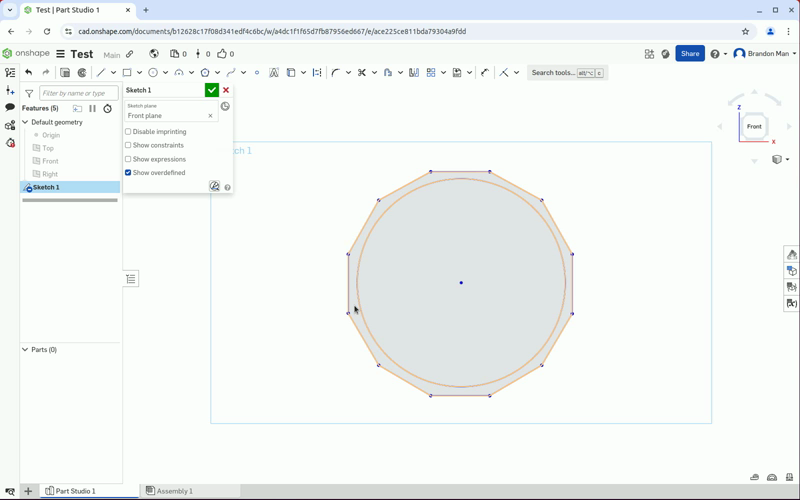
click(354, 305)
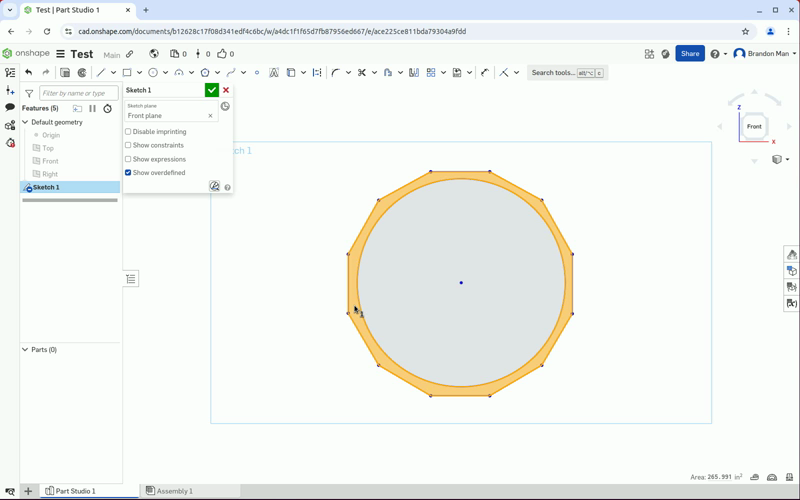
mouse_move(73, 352)
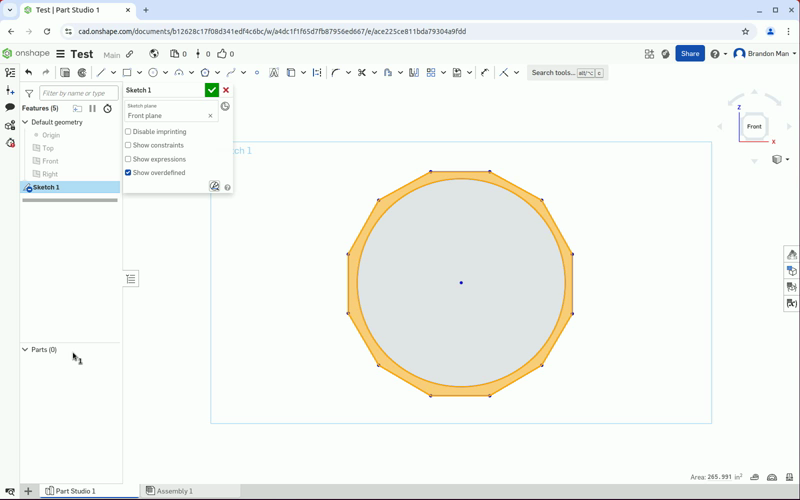
key(shift+y)
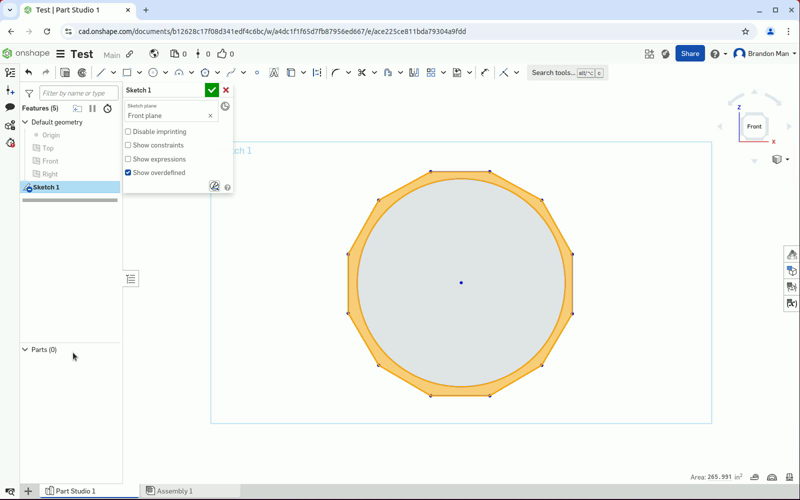
key(shift+e)
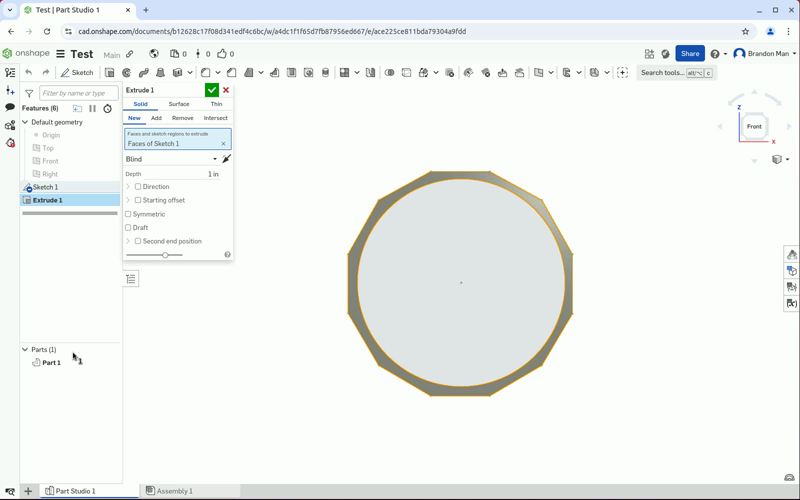
mouse_move(143, 106)
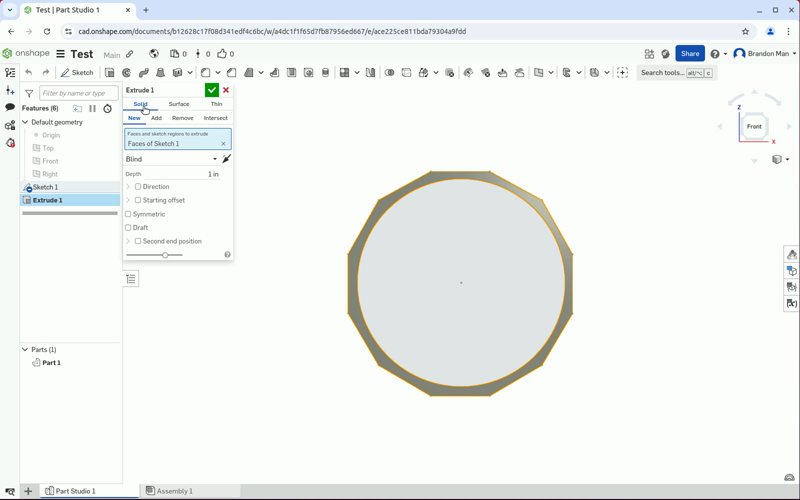
click(143, 106)
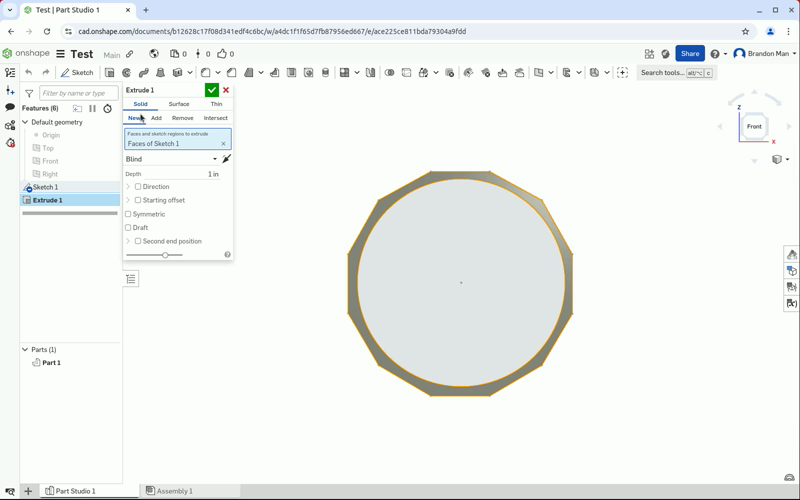
mouse_move(137, 120)
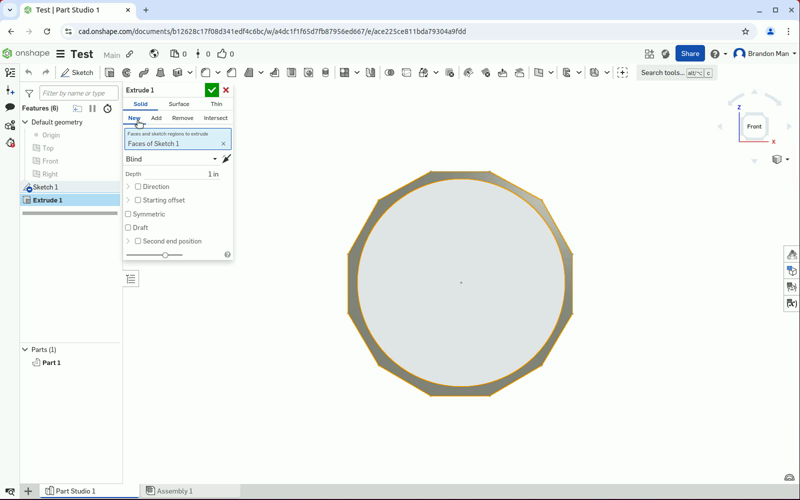
click(137, 120)
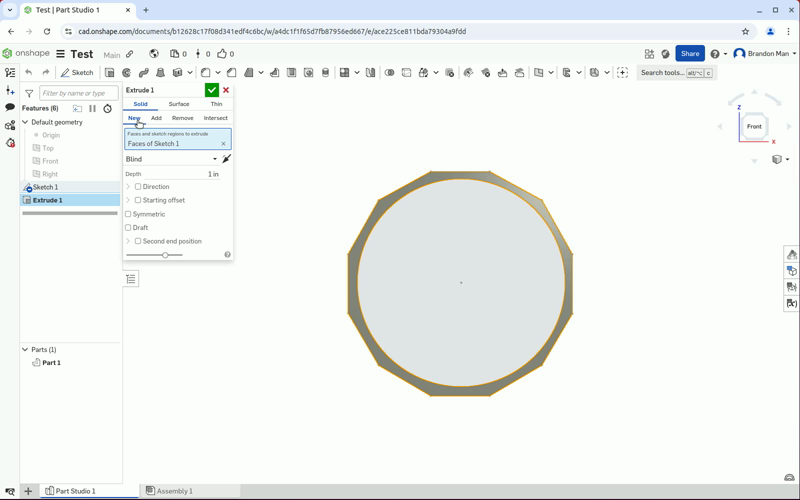
key(tab, 4)
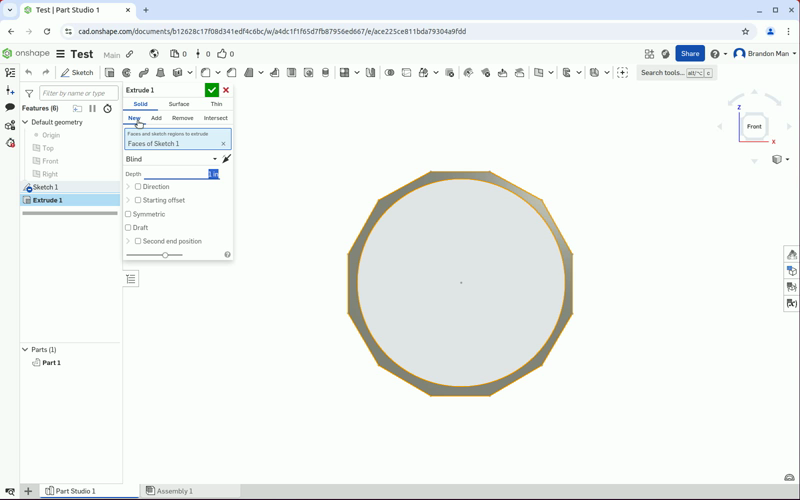
text(7.702)
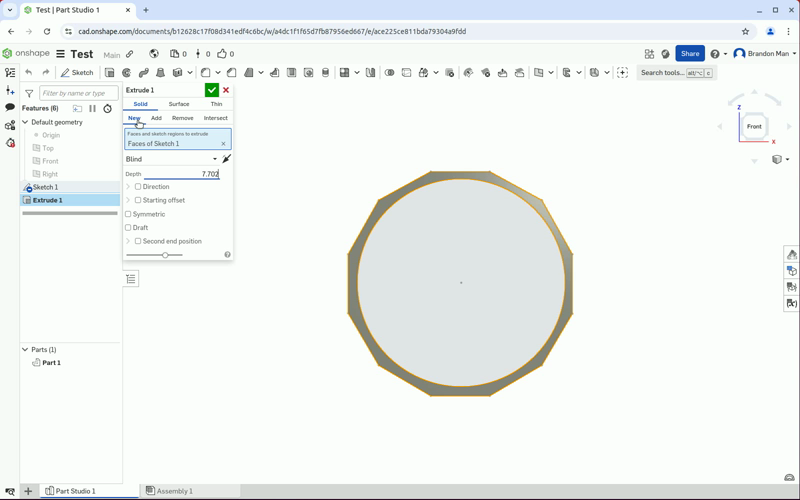
key(tab, 3)
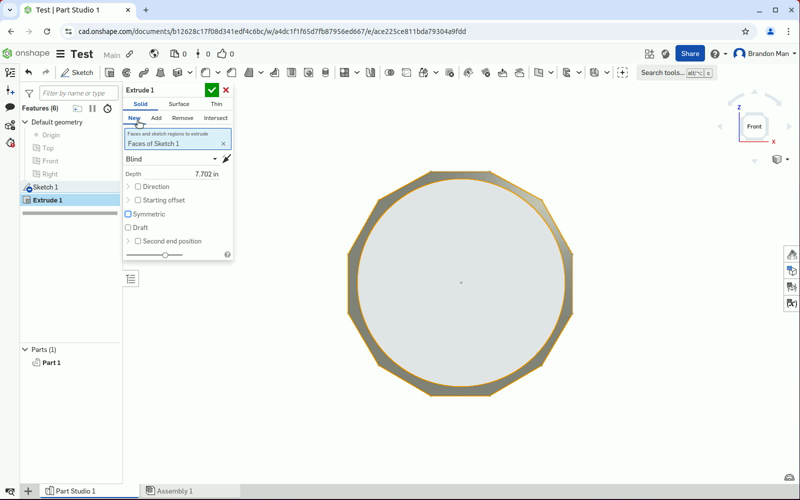
key(space)
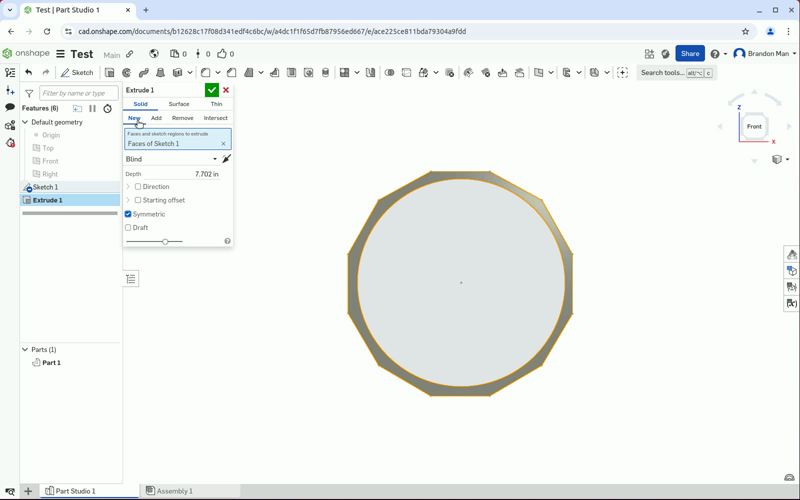
key(enter)
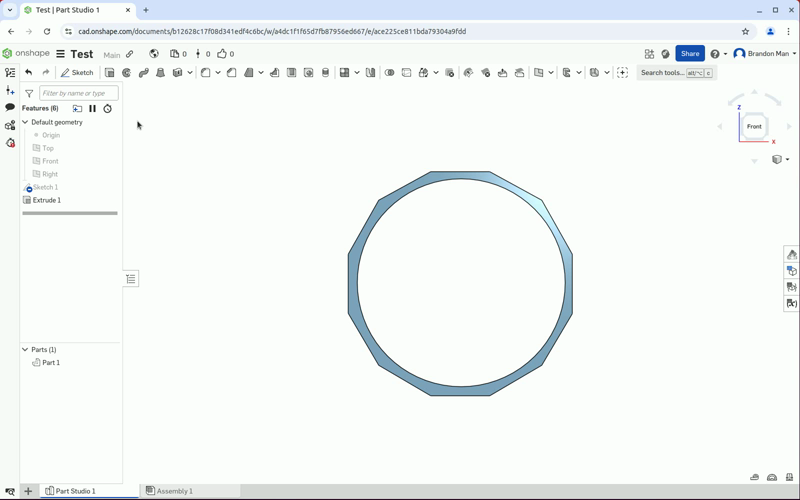
key(shift+h)
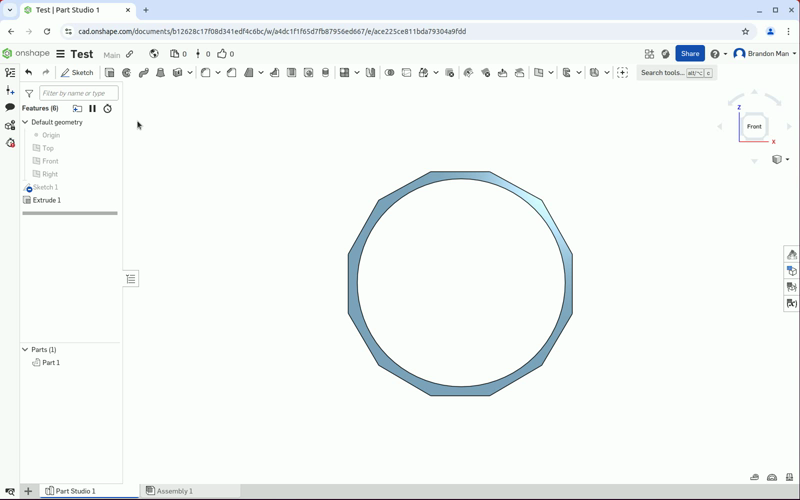
key(shift+h)
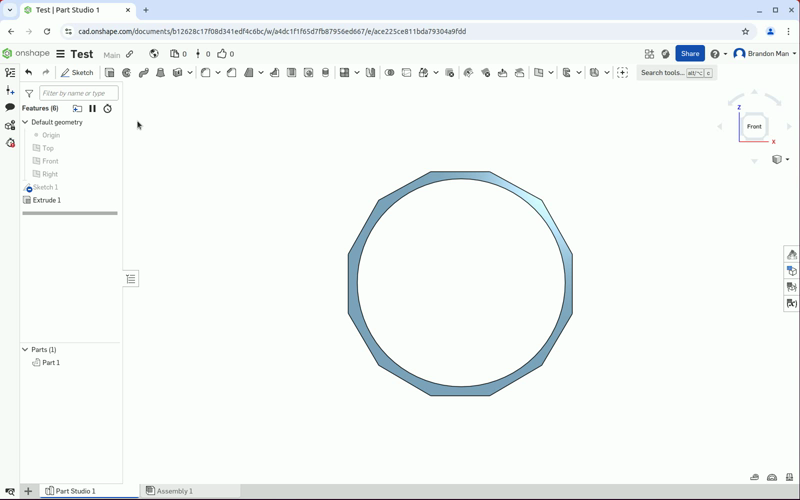
mouse_move(73, 189)
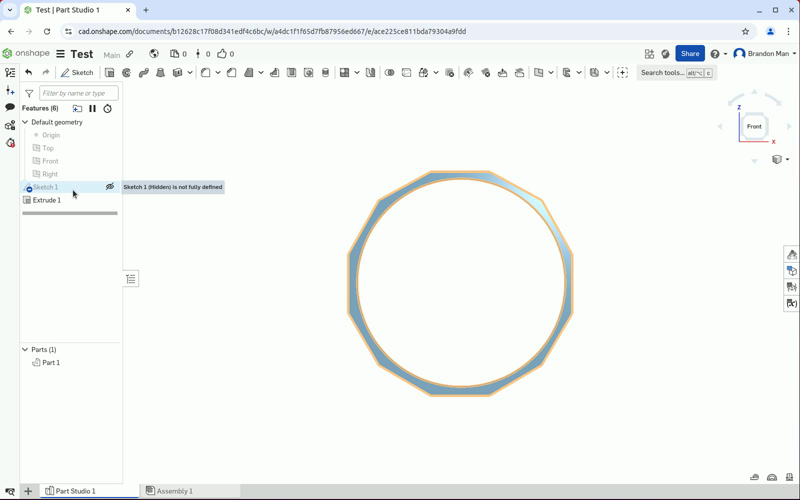
click(73, 189)
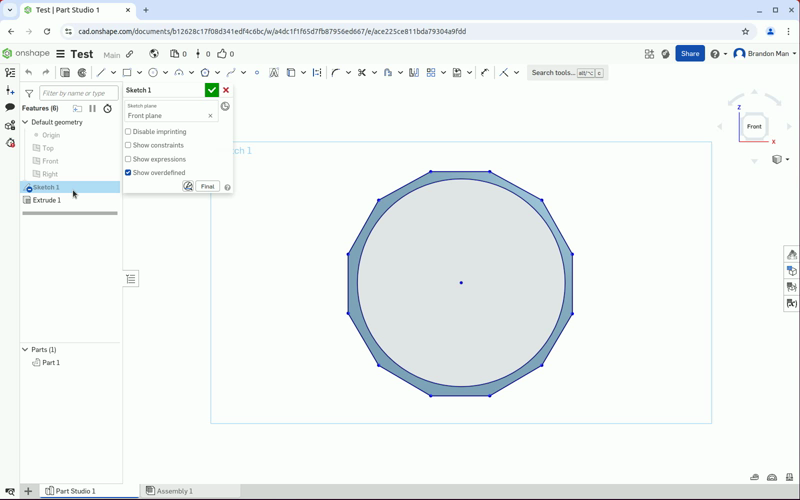
mouse_move(229, 92)
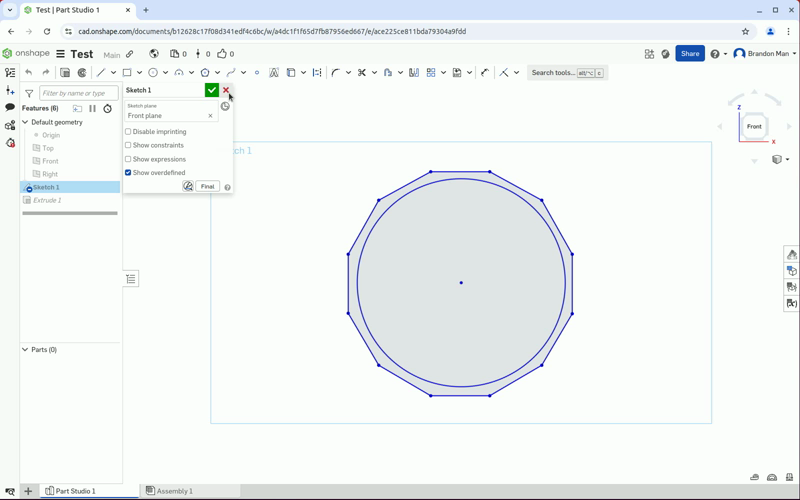
click(229, 92)
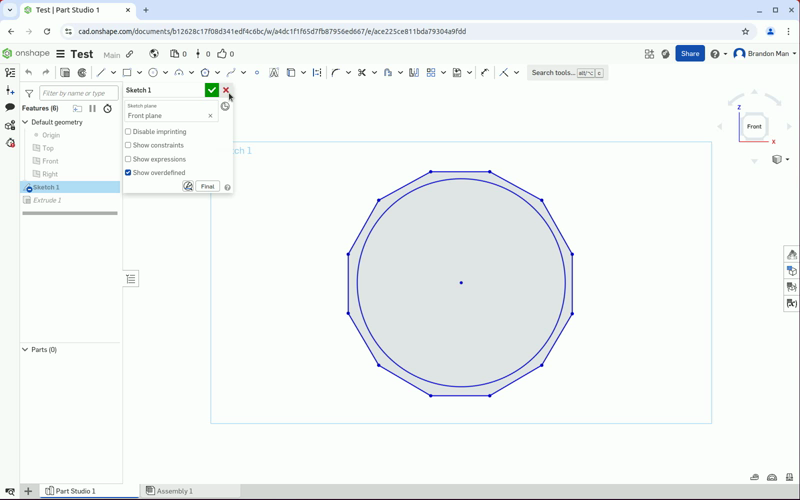
key(shift+s)
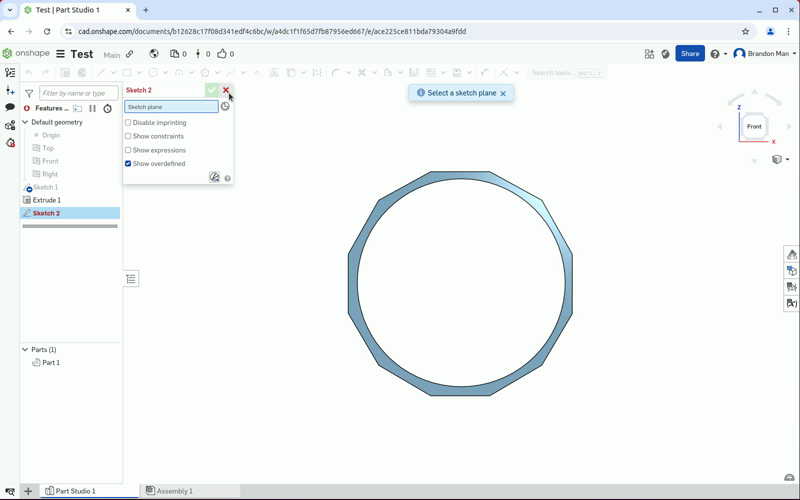
mouse_move(73, 163)
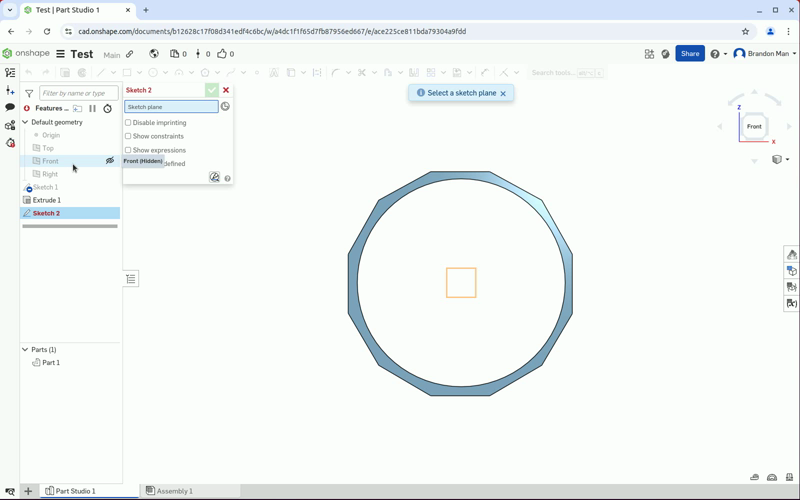
click(73, 163)
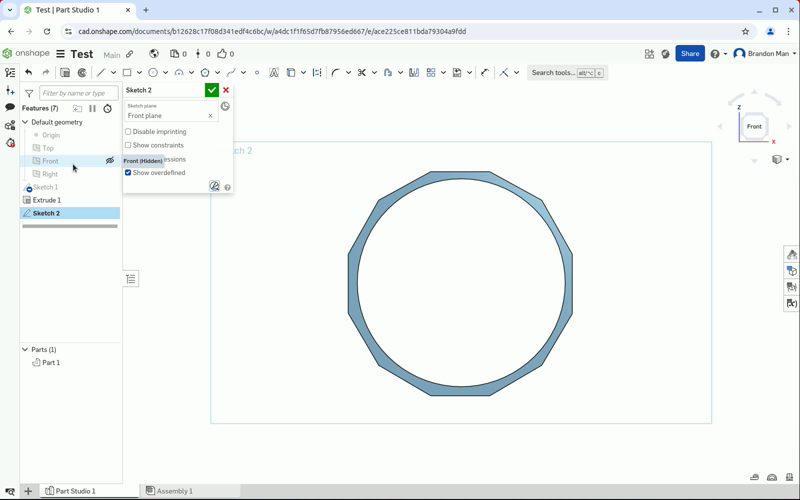
mouse_move(73, 352)
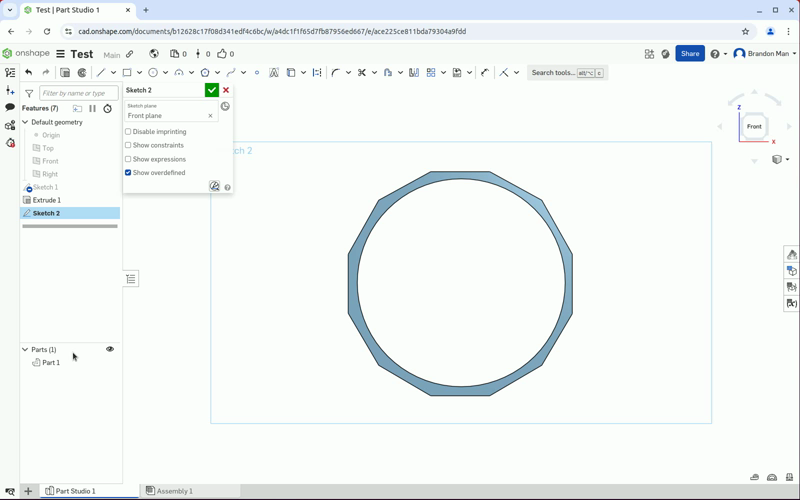
key(y)
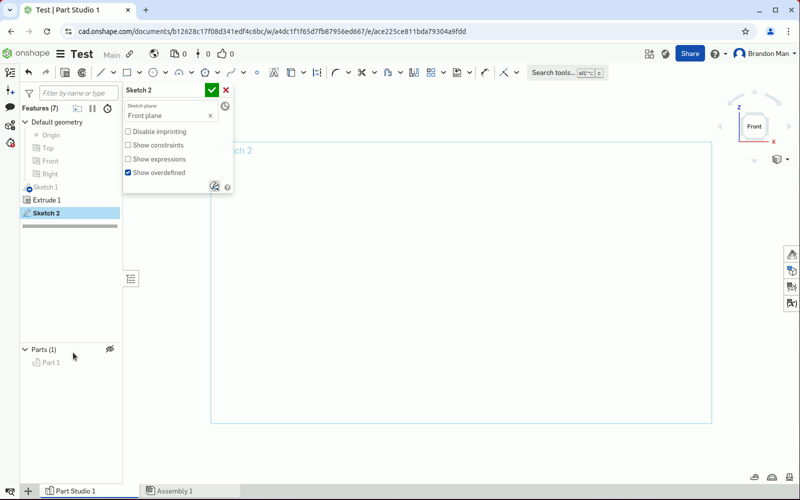
key(a)
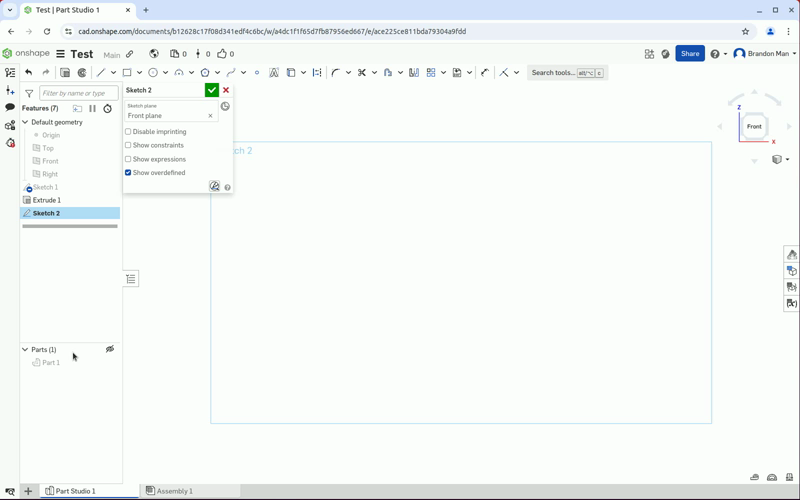
key_down(shift)
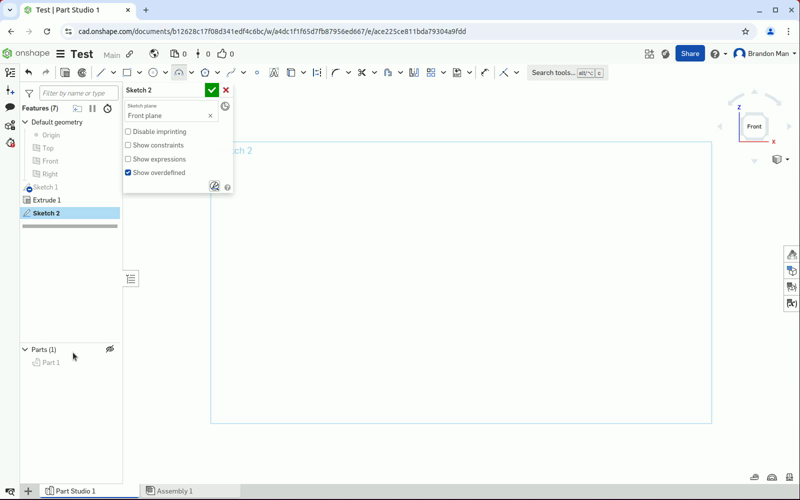
mouse_move(451, 198)
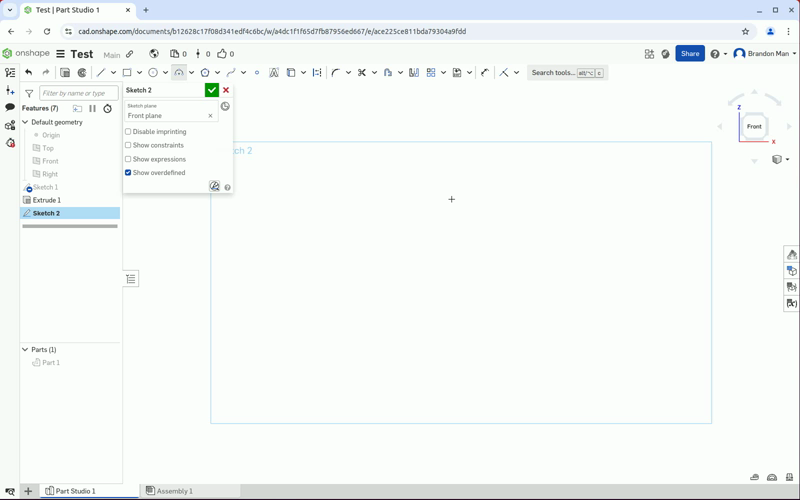
click(451, 198)
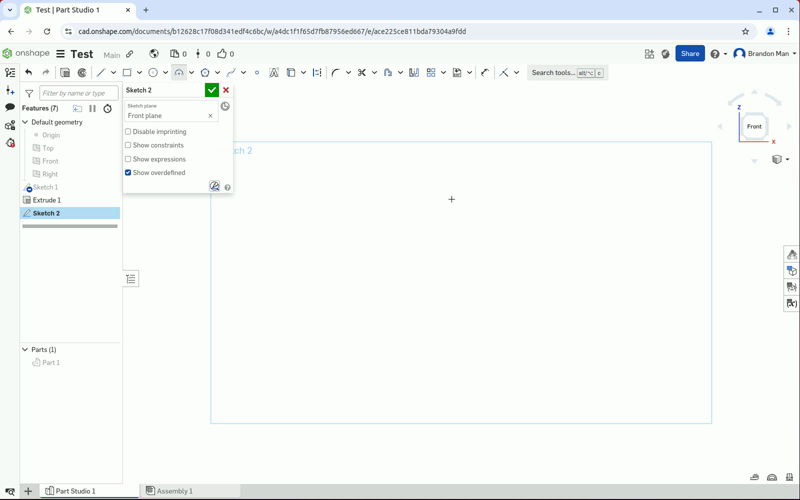
key_up(shift)
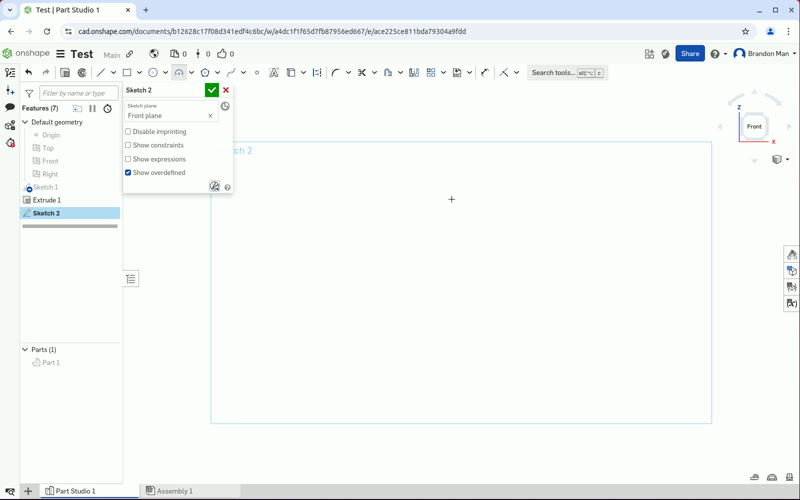
key_down(shift)
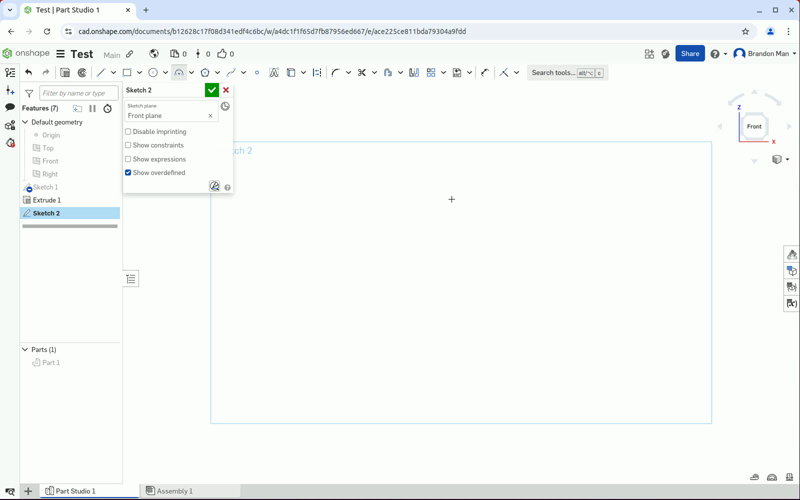
mouse_move(471, 198)
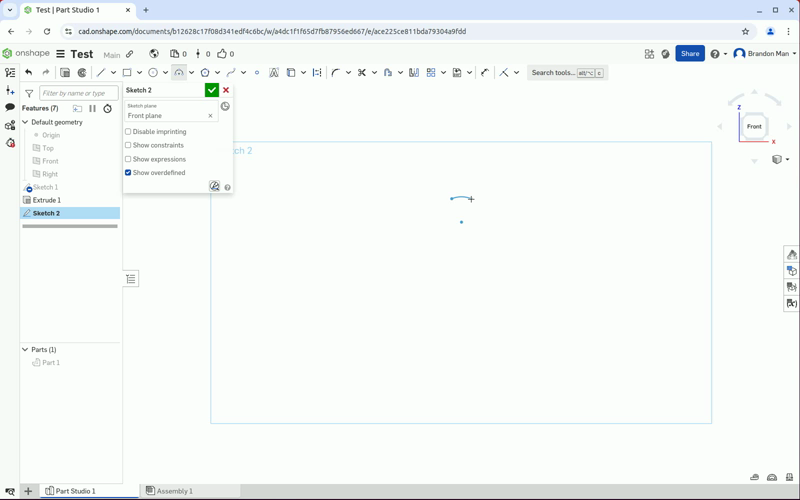
click(471, 198)
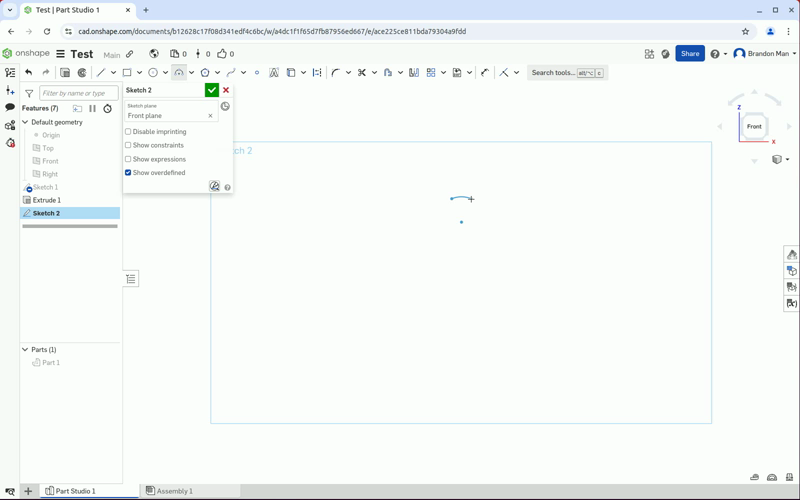
mouse_move(461, 376)
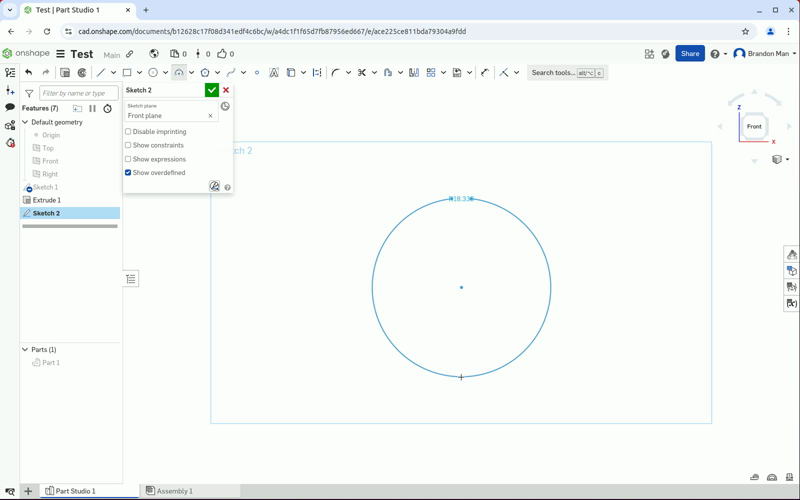
click(461, 376)
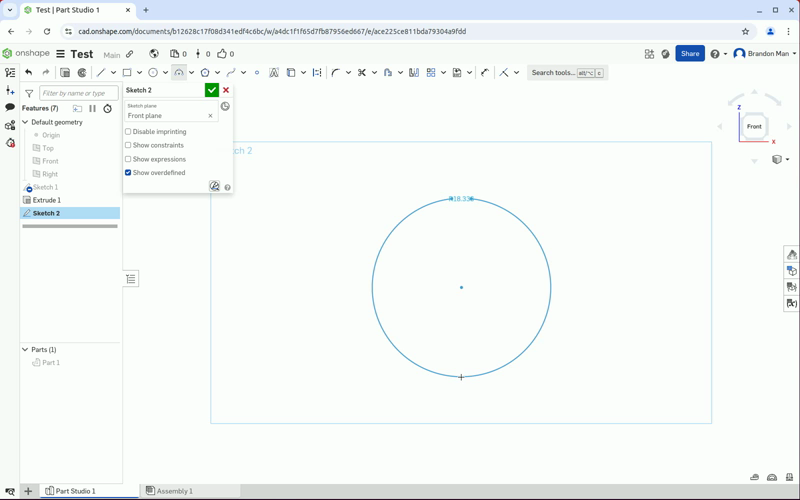
key_up(shift)
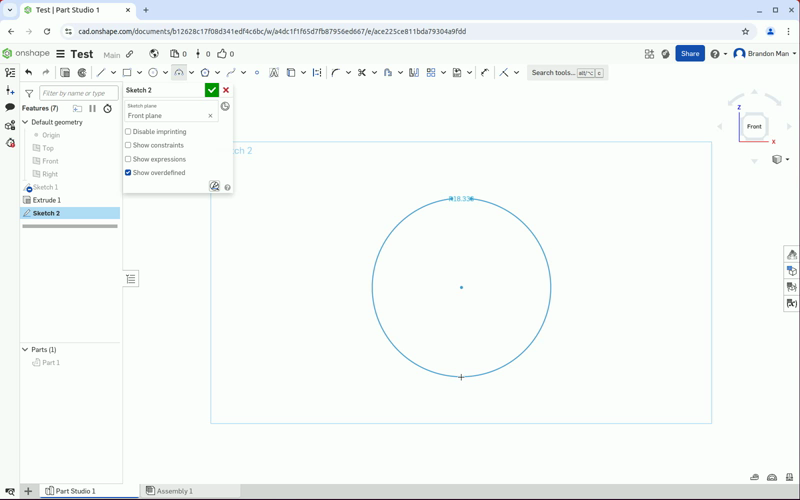
key(esc)
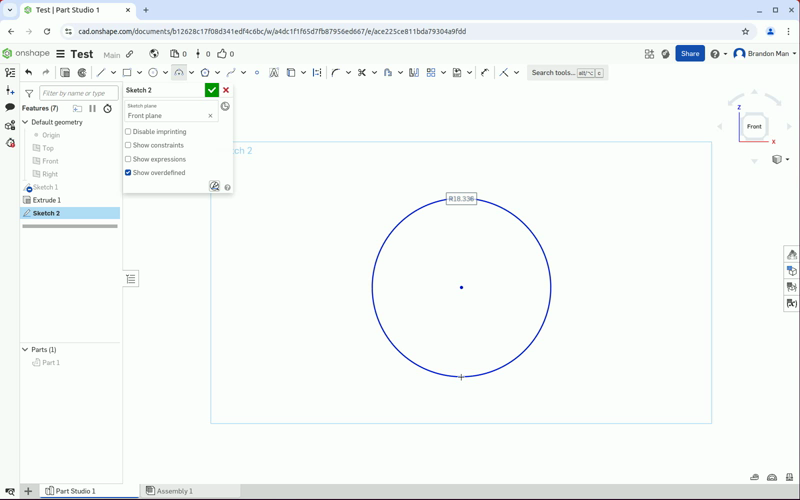
key(l)
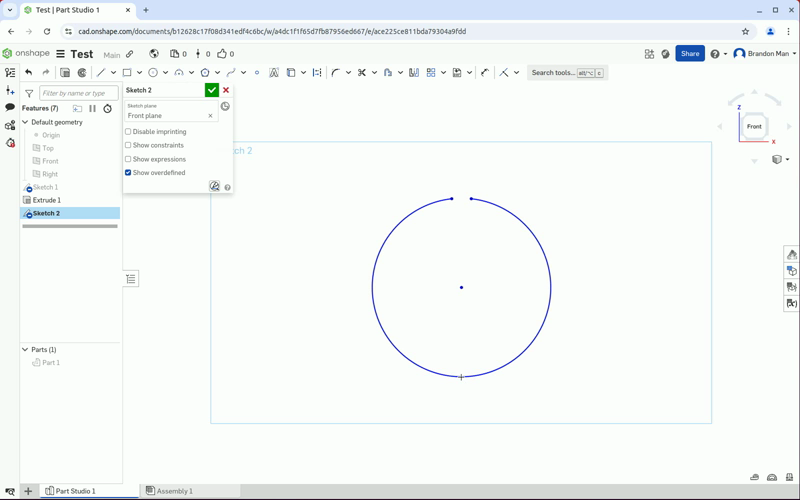
mouse_move(471, 198)
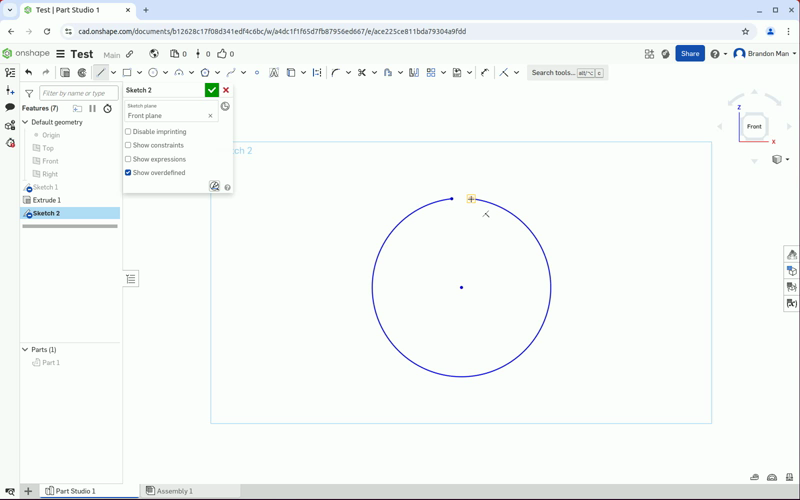
click(471, 198)
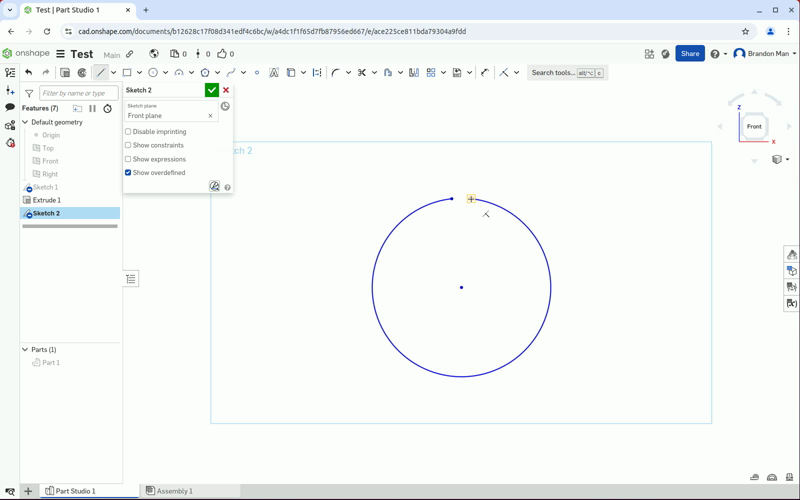
key_down(shift)
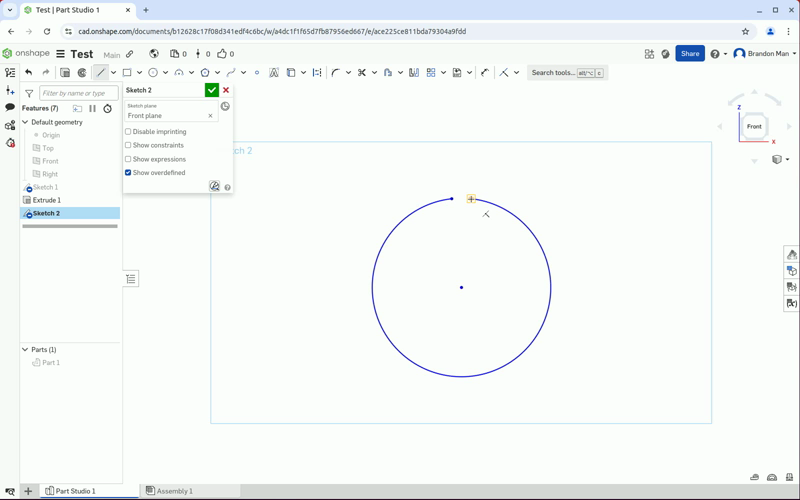
mouse_move(501, 198)
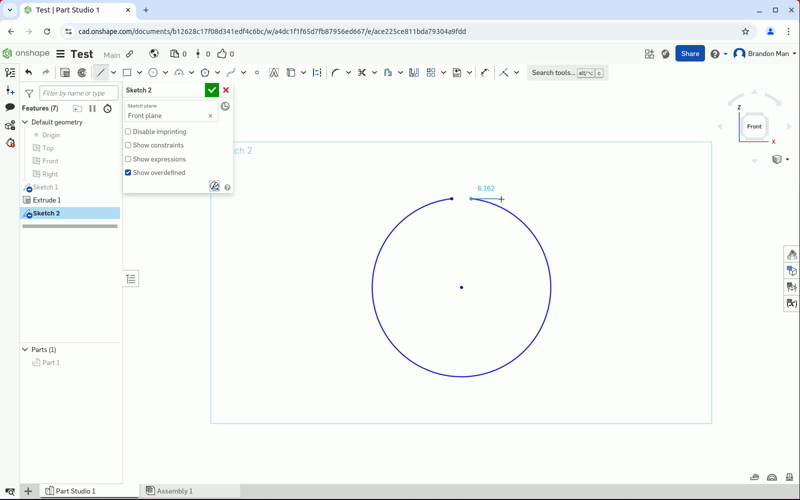
mouse_move(471, 178)
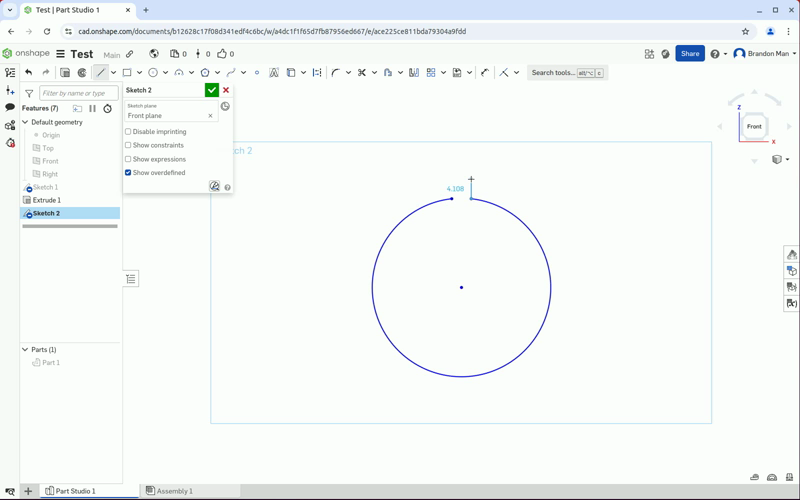
click(471, 178)
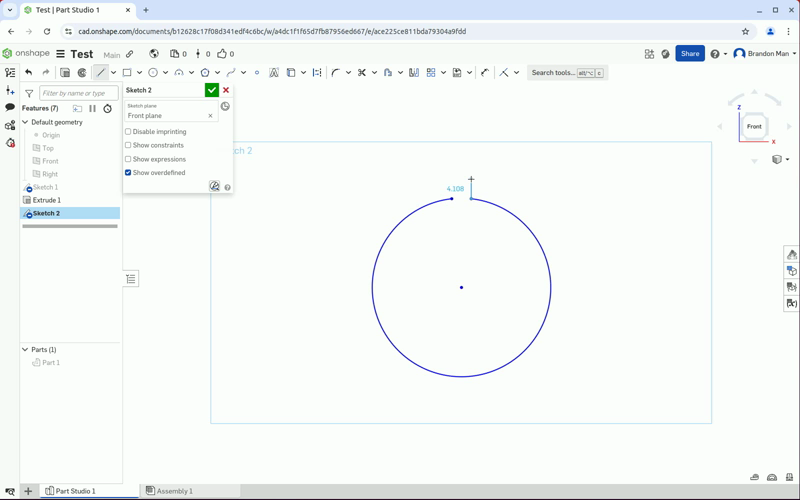
key_up(shift)
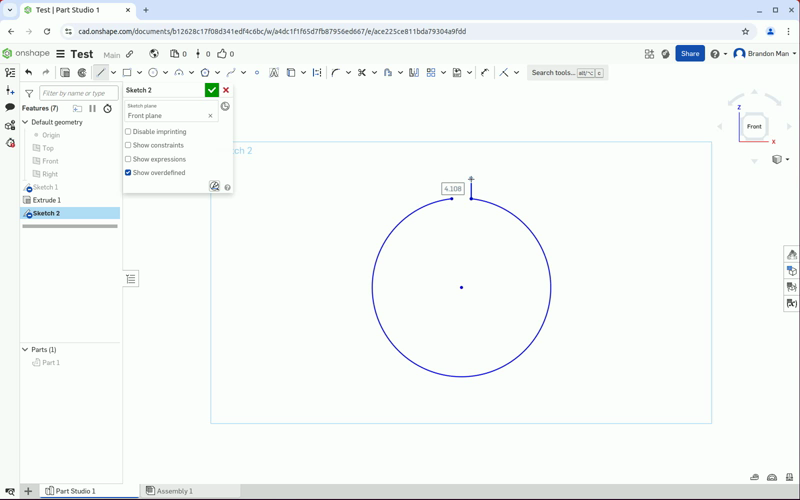
key(esc)
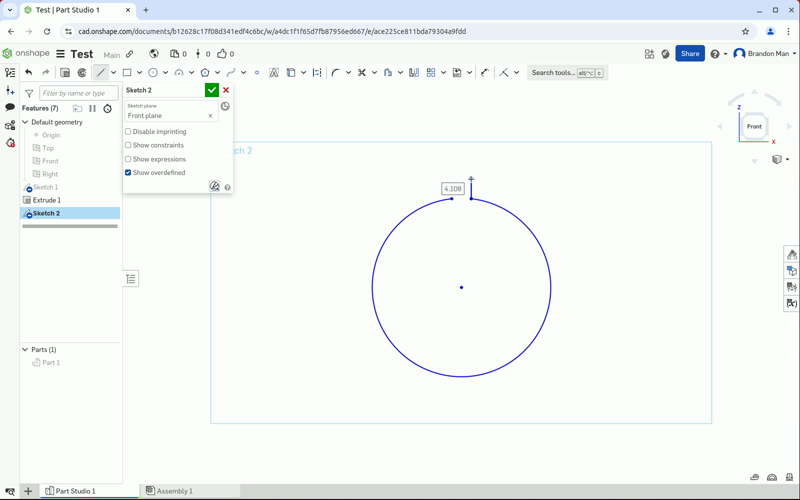
key(a)
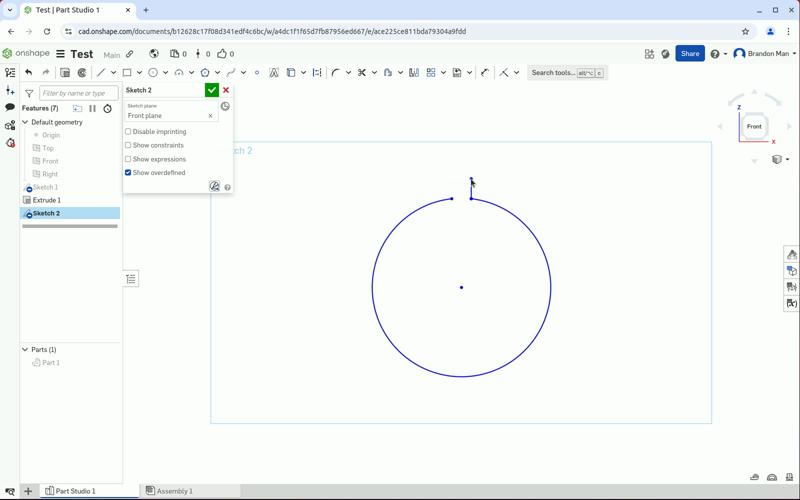
mouse_move(471, 178)
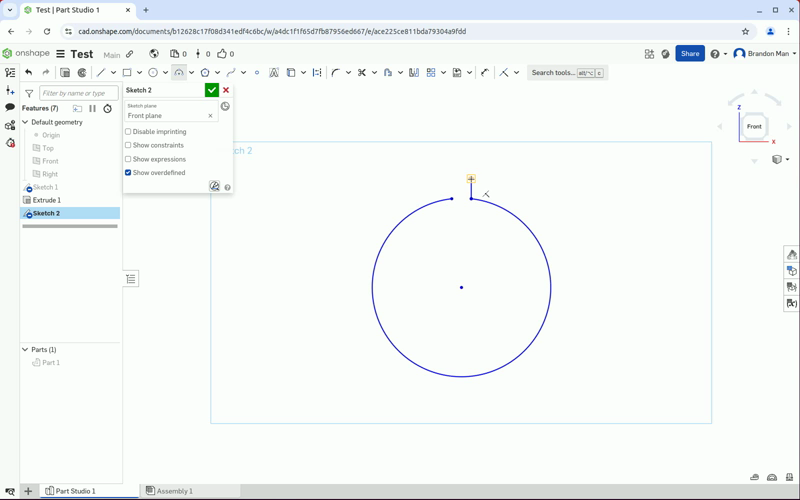
click(471, 178)
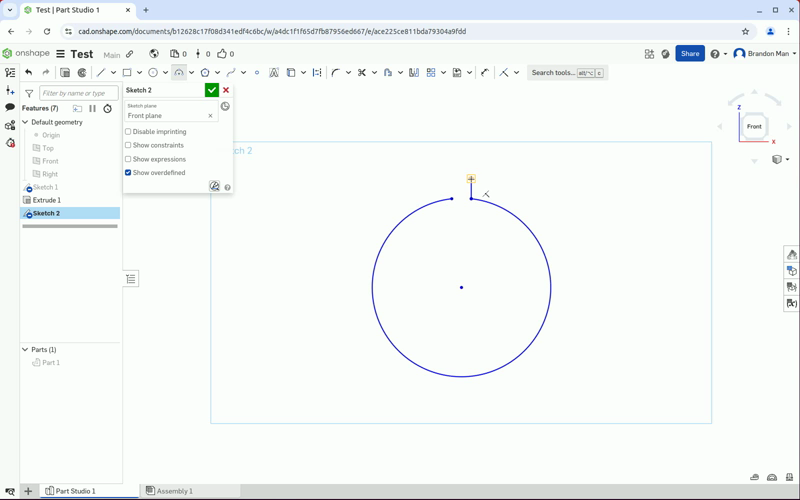
key_down(shift)
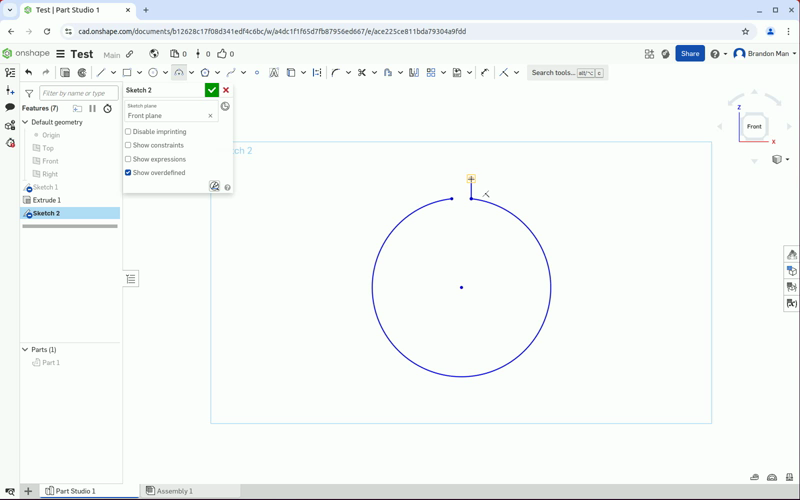
mouse_move(451, 178)
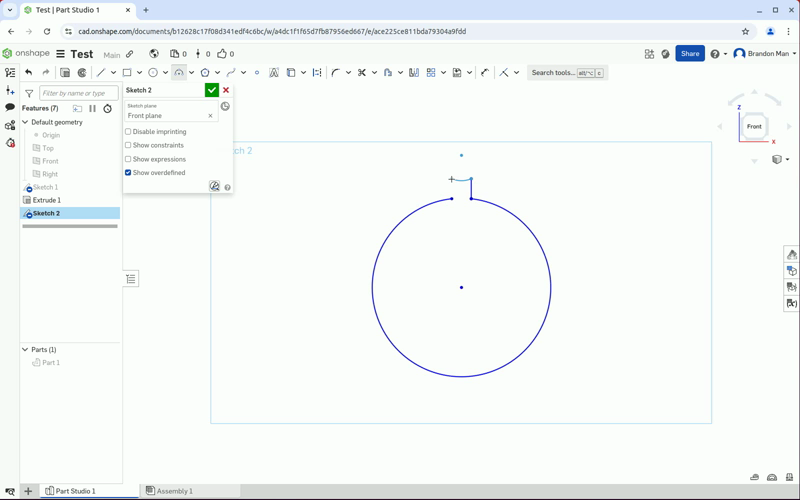
click(451, 178)
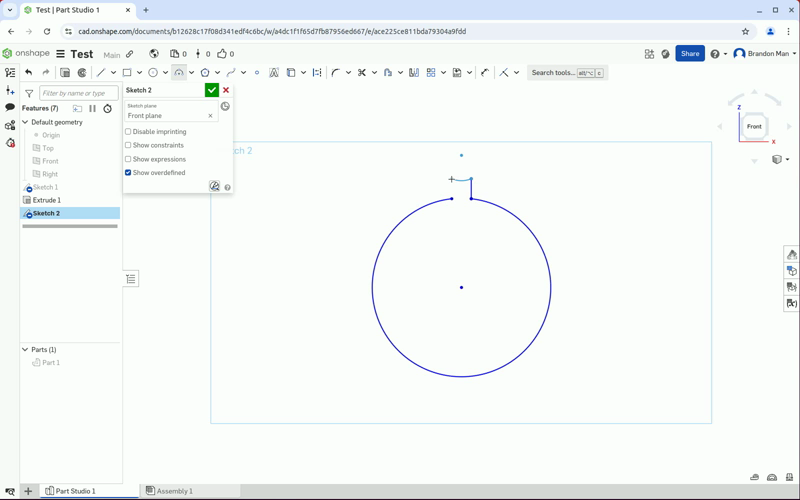
mouse_move(461, 407)
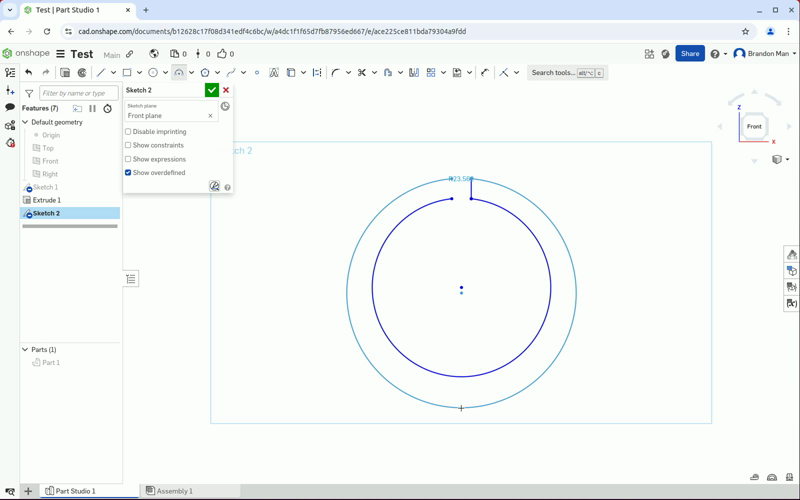
click(461, 407)
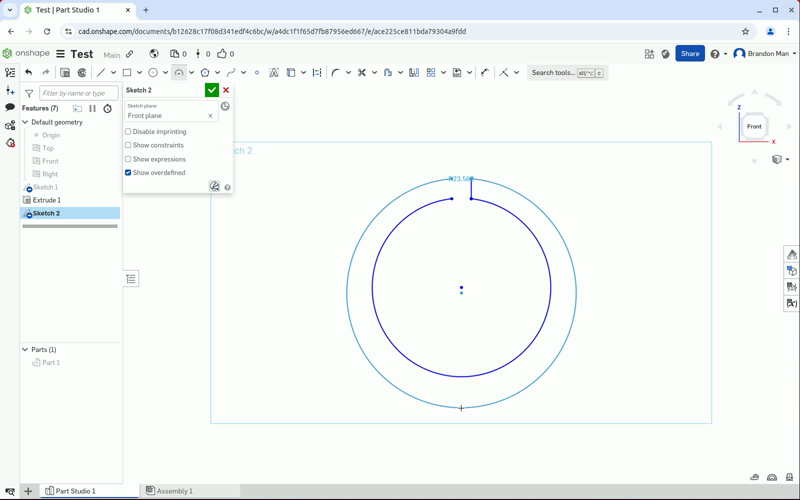
key_up(shift)
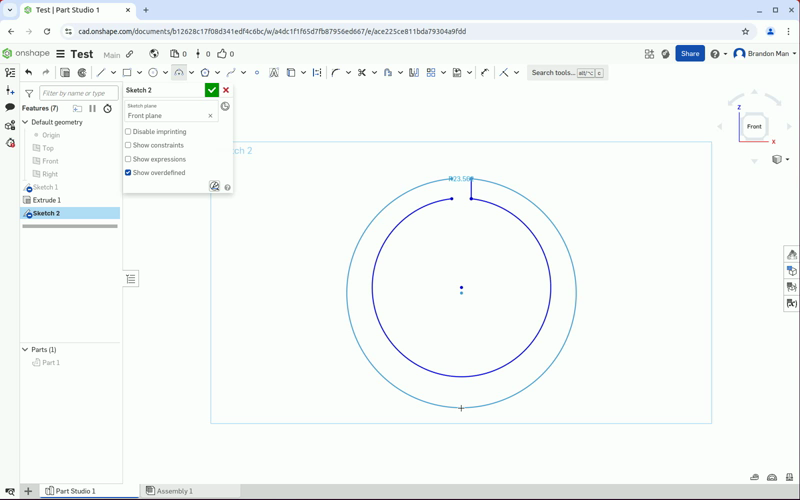
key(esc)
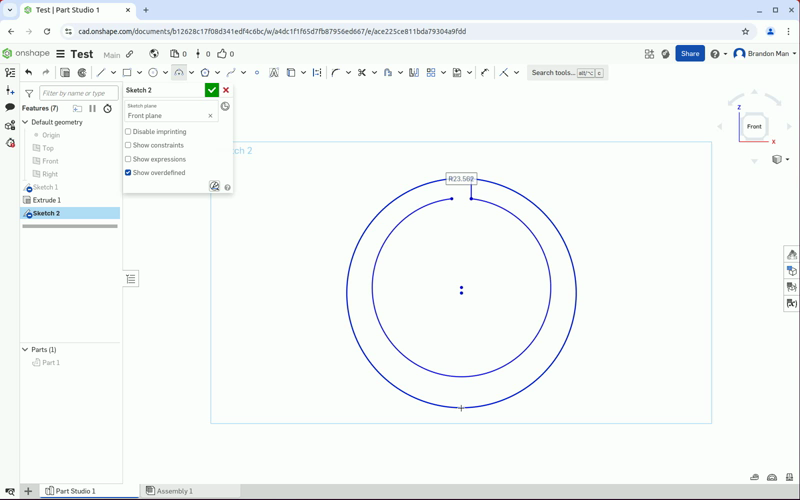
key(l)
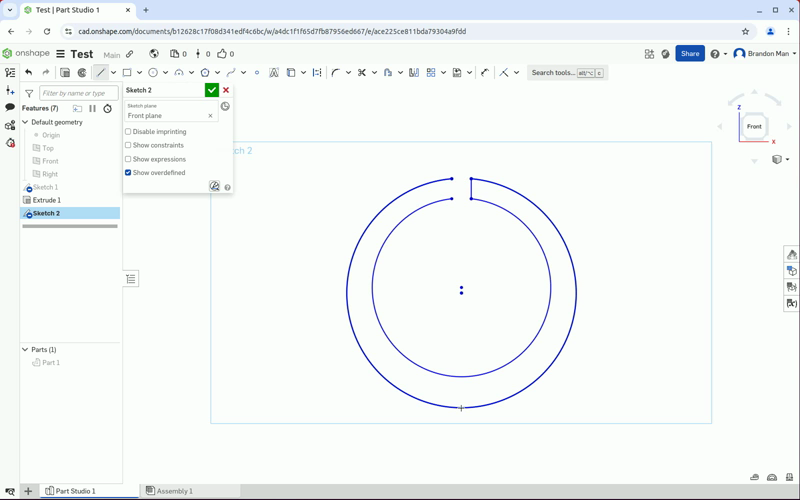
mouse_move(451, 178)
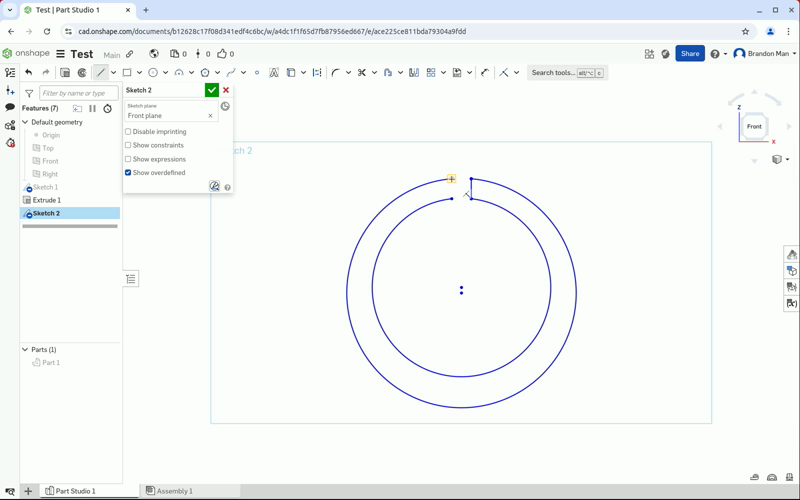
click(451, 178)
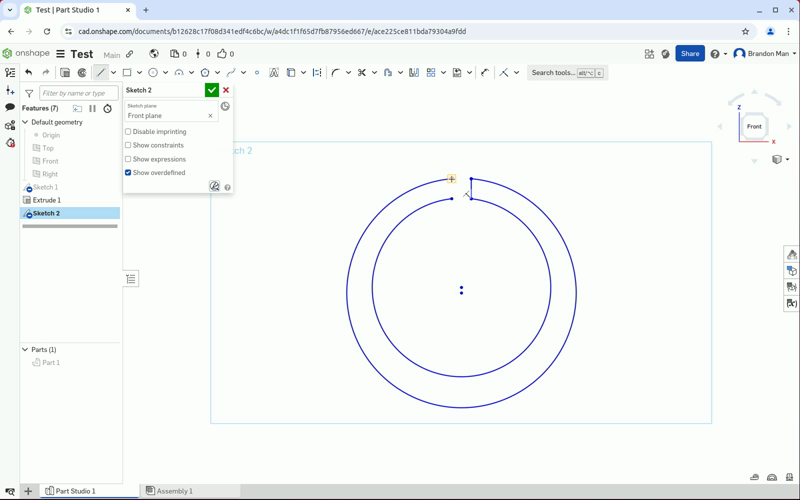
mouse_move(481, 178)
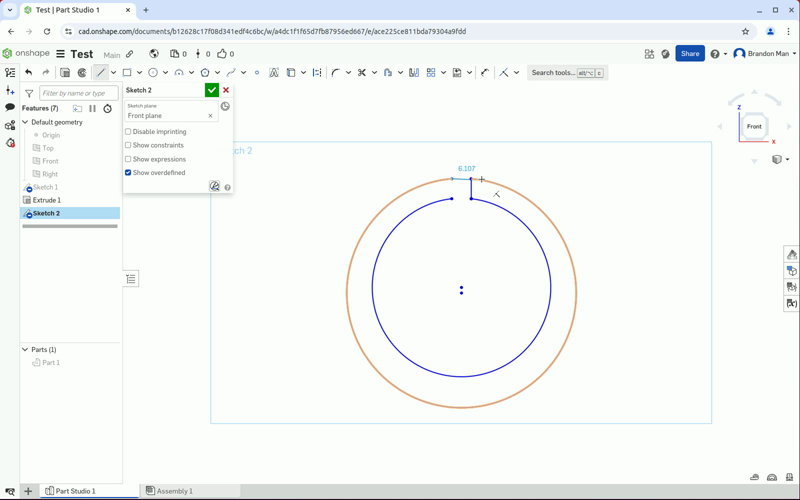
key_down(shift)
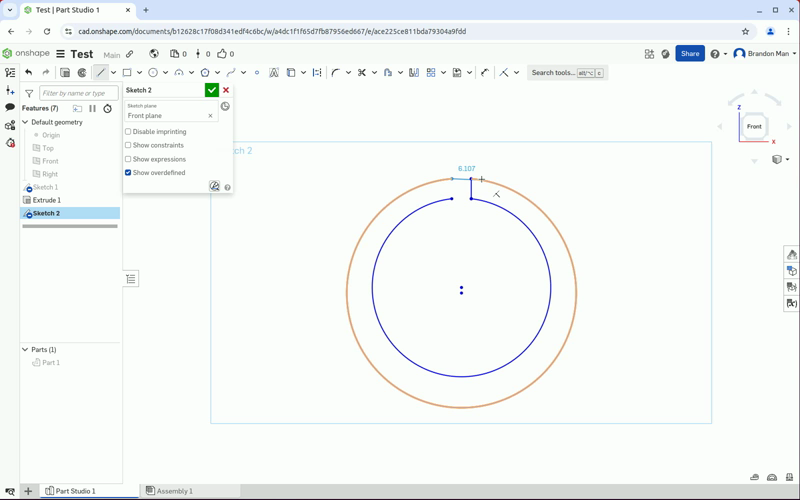
mouse_move(451, 198)
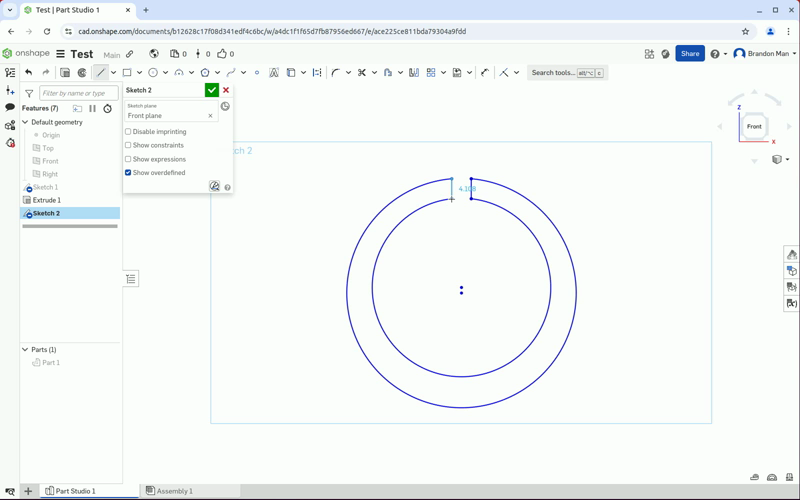
key_up(shift)
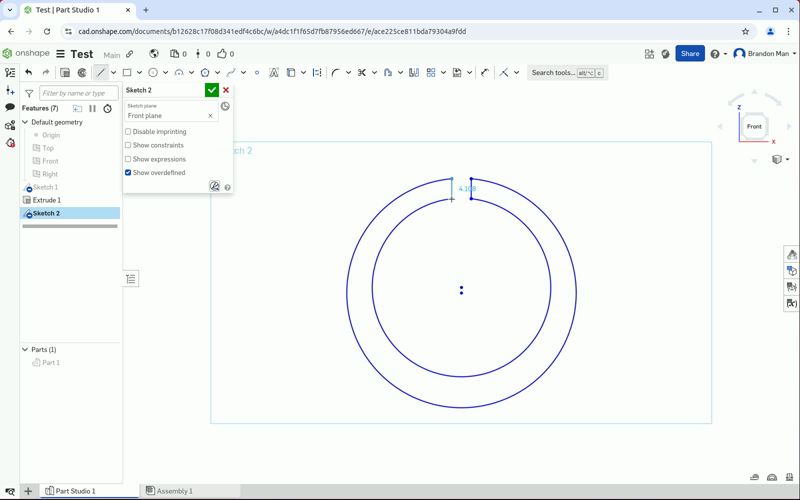
click(451, 198)
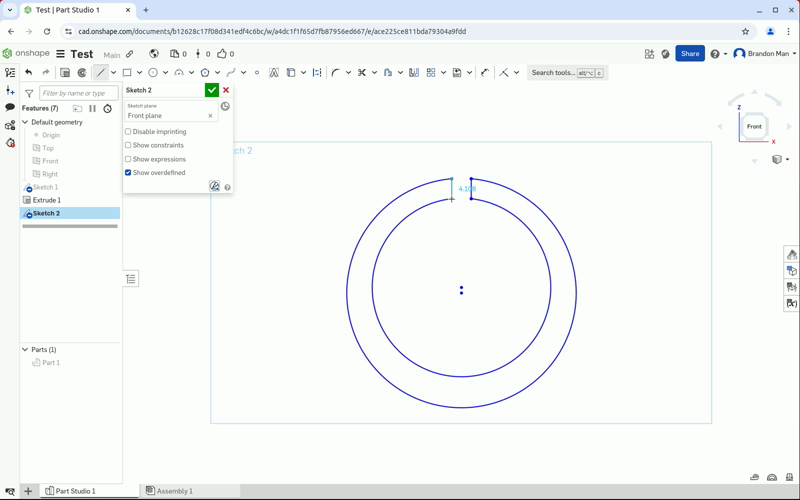
key(esc)
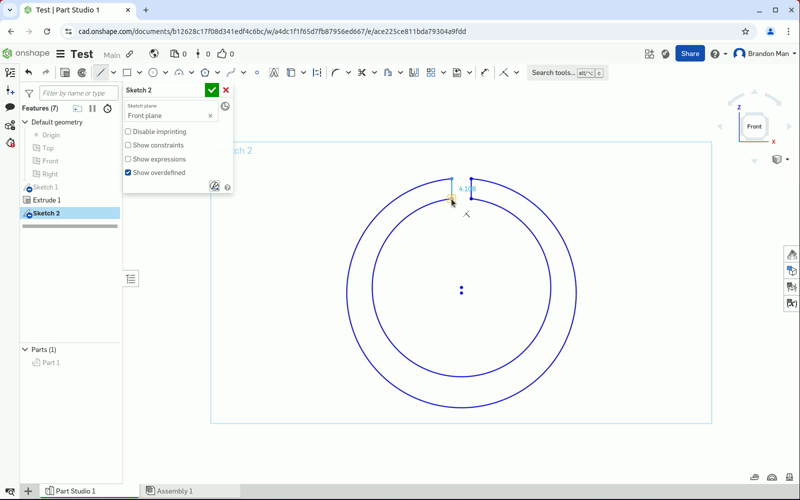
mouse_move(460, 395)
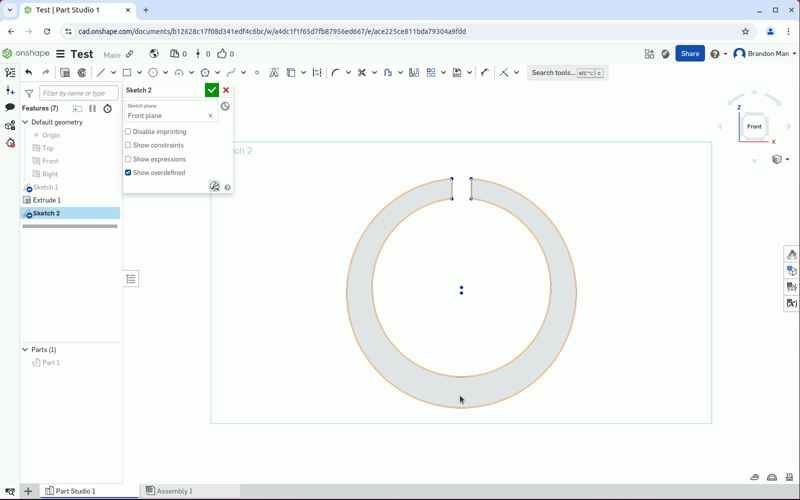
click(460, 395)
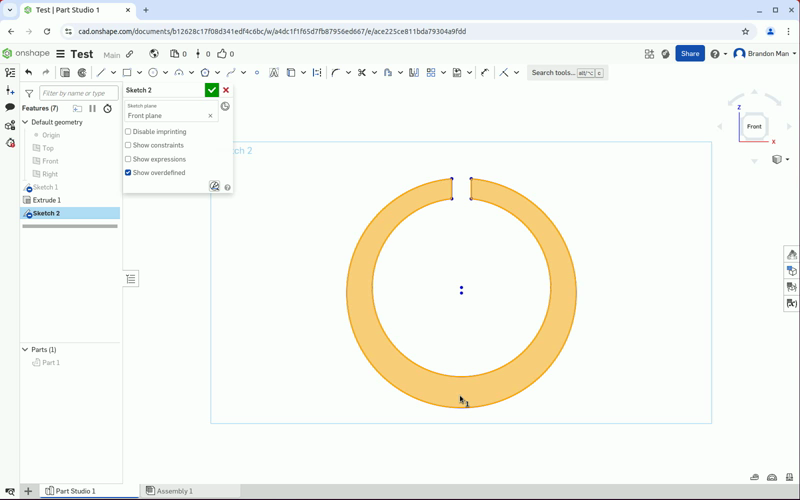
mouse_move(73, 352)
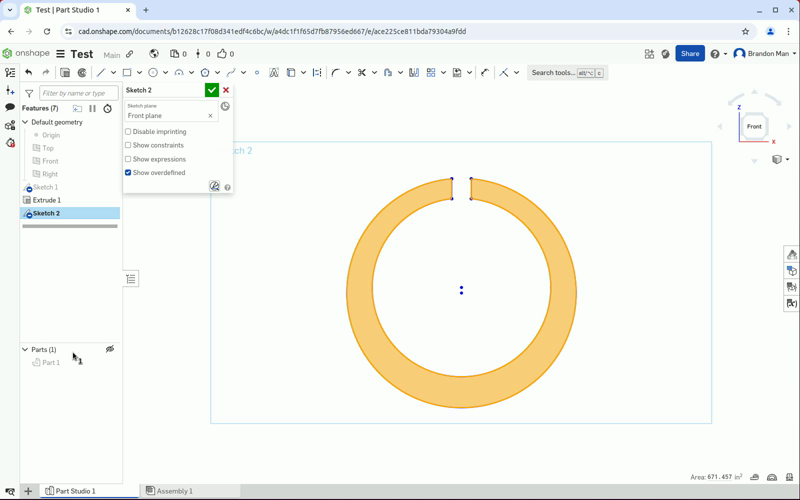
key(shift+y)
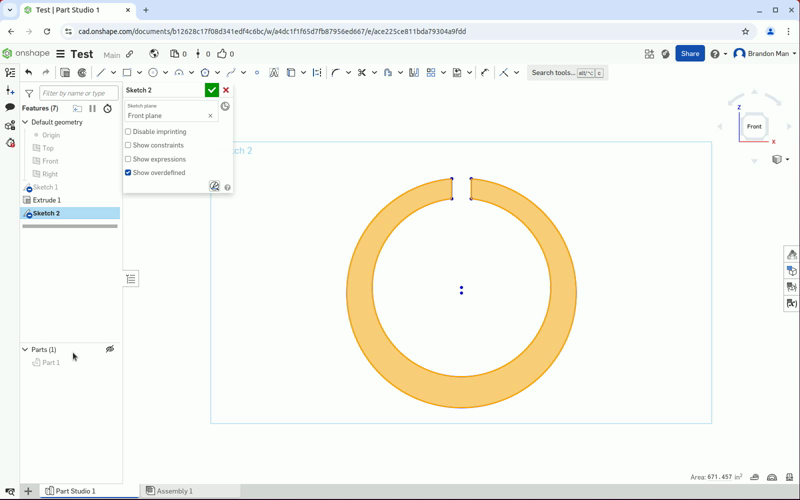
key(shift+e)
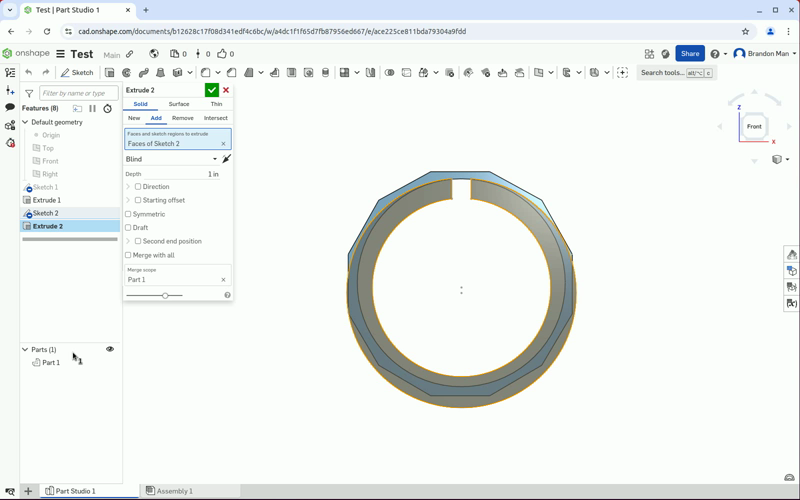
mouse_move(143, 106)
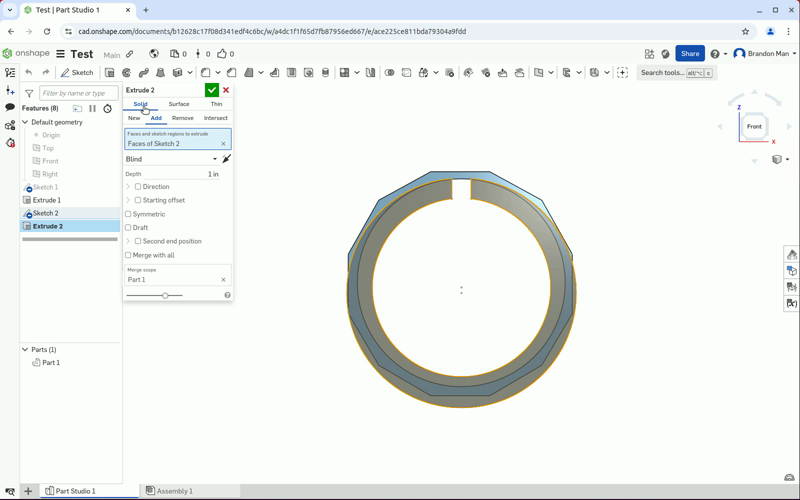
click(143, 106)
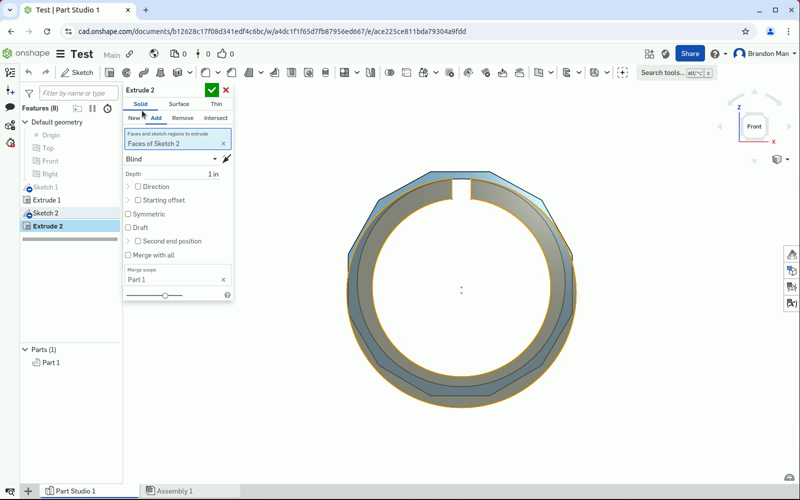
mouse_move(137, 120)
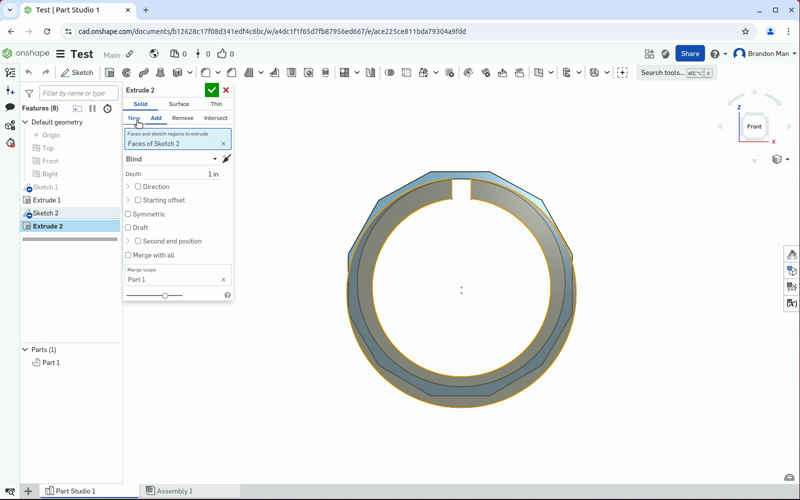
click(137, 120)
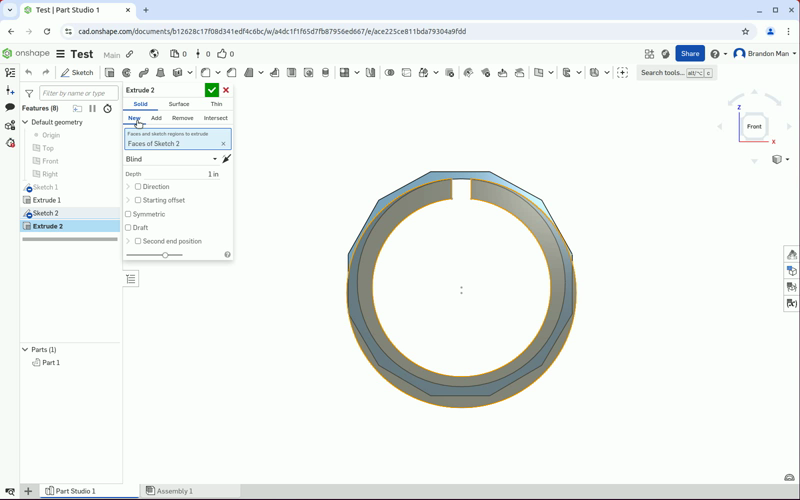
key(tab, 4)
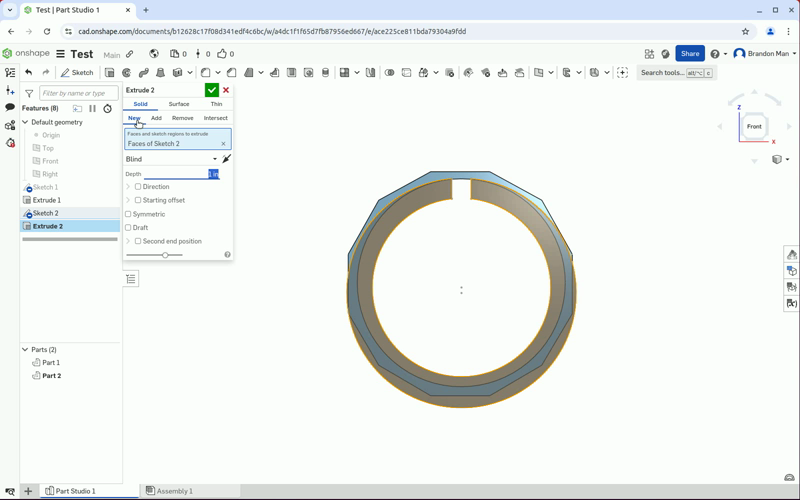
text(3.852)
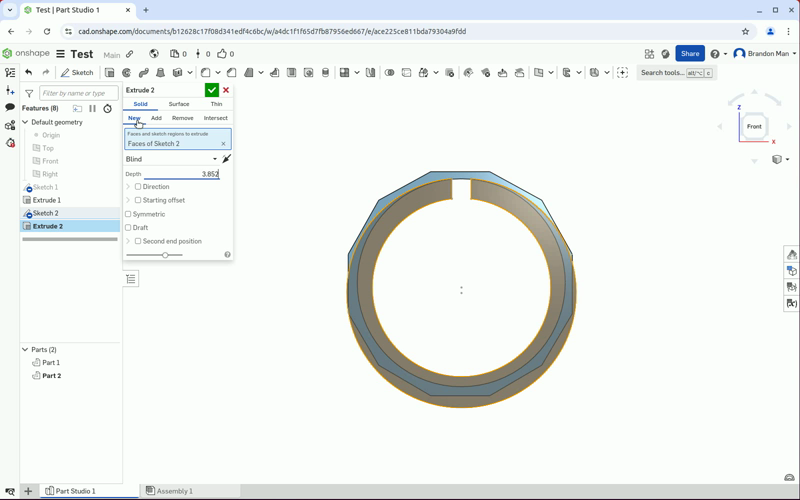
key(tab, 3)
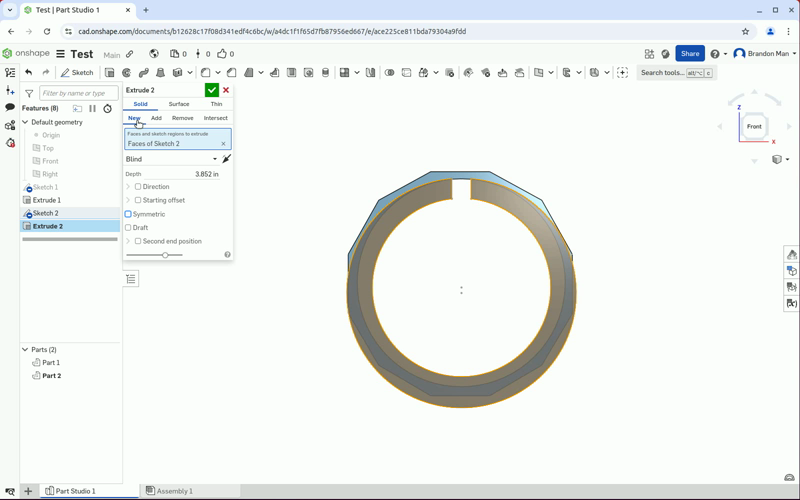
key(space)
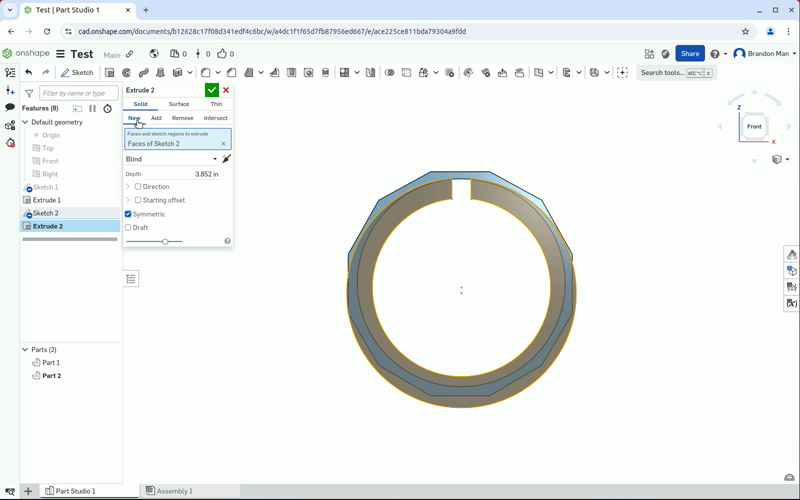
key(enter)
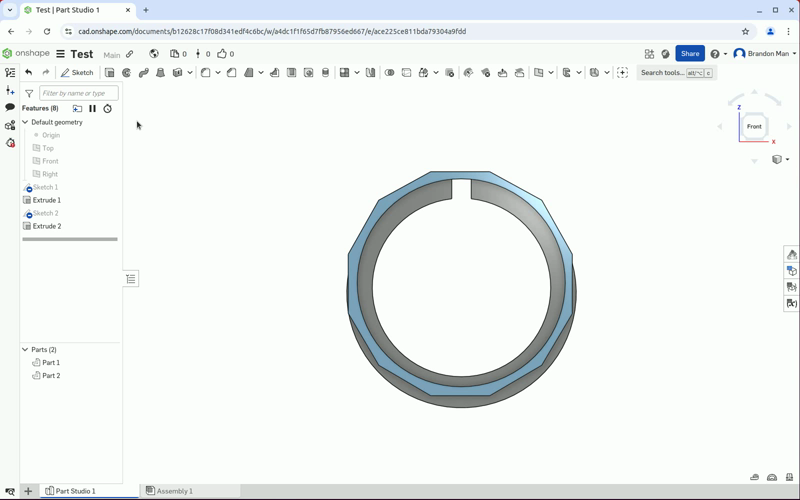
key(shift+h)
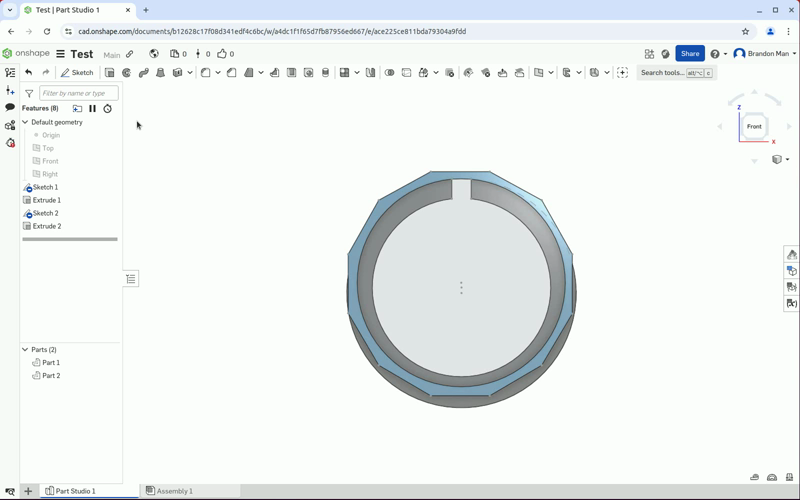
key(shift+h)
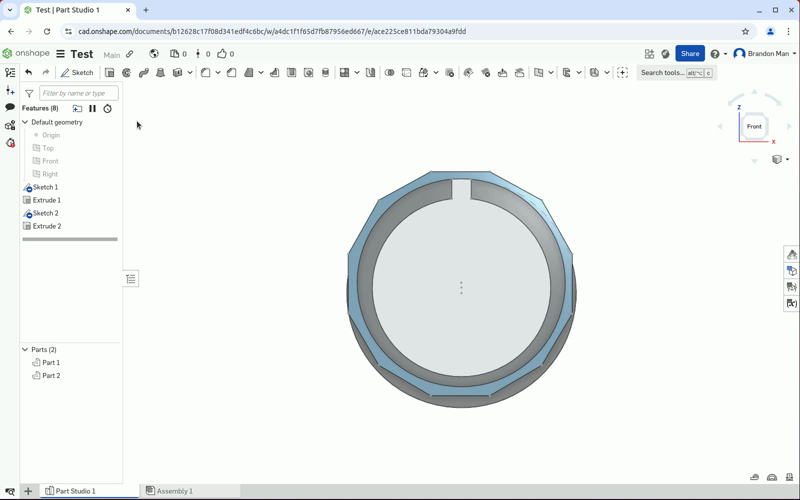
key(shift+7)
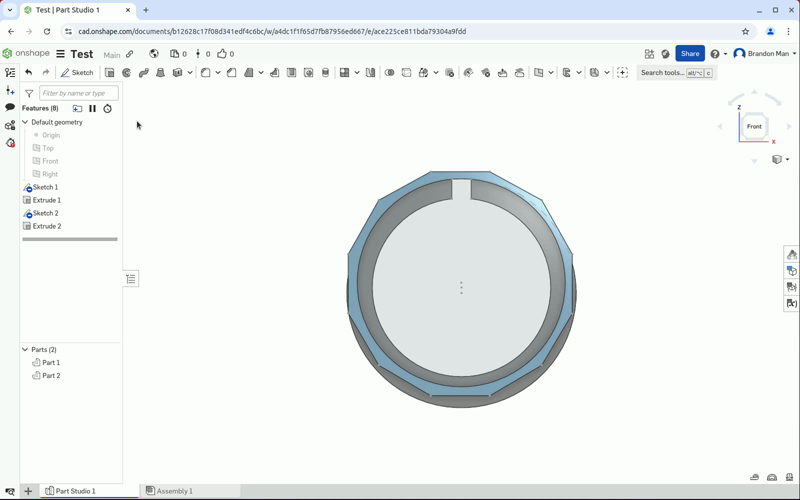
key(left, 2)
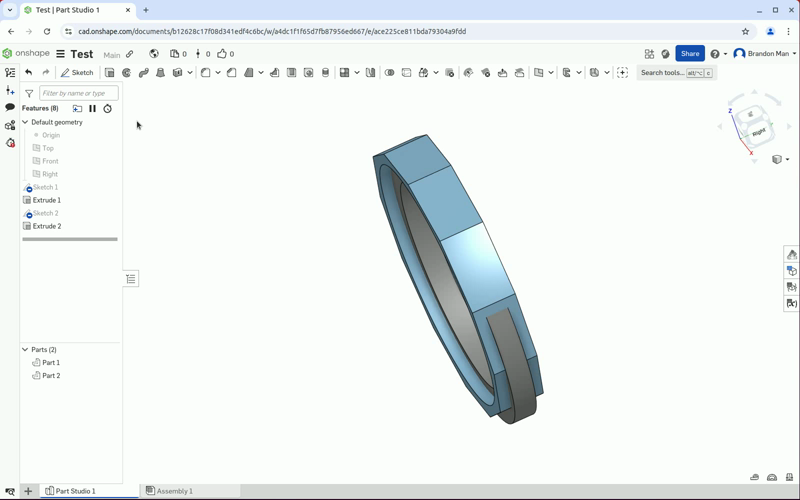
key(down, 2)
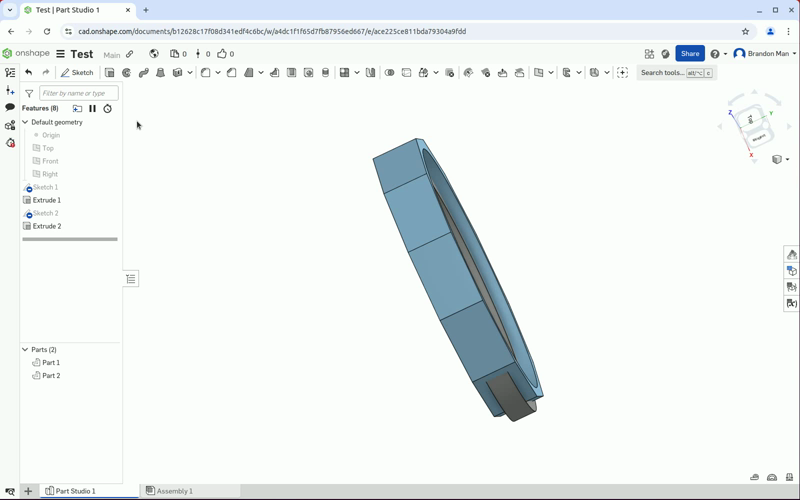
key(up, 2)
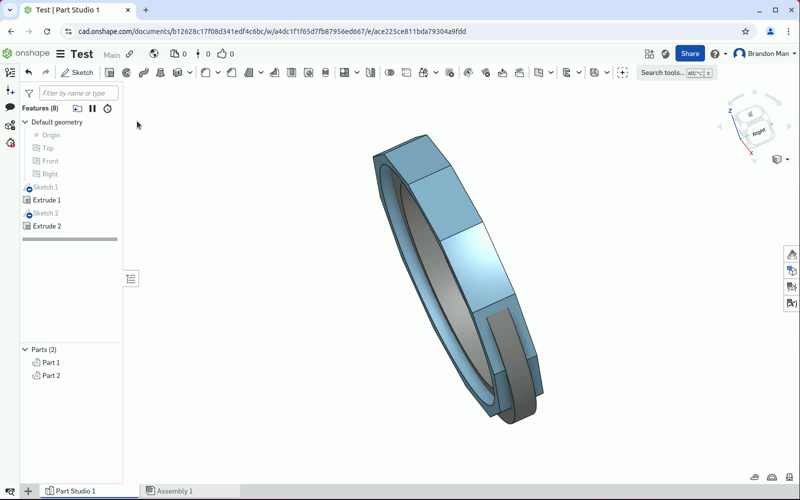
key(right, 2)
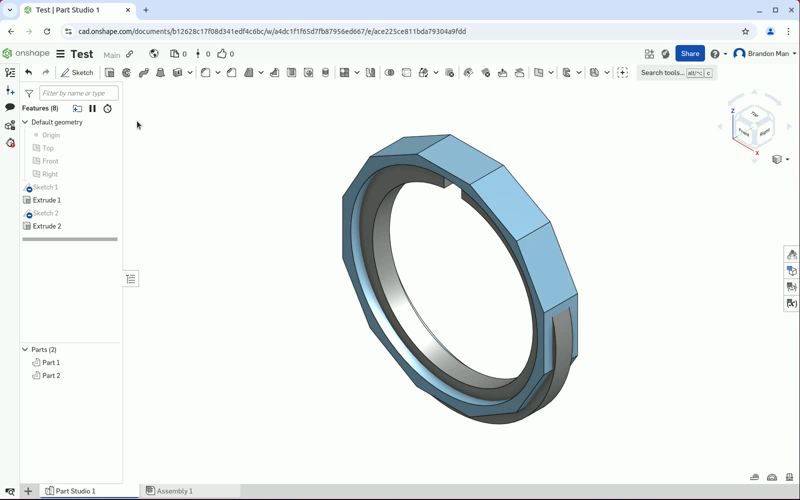
mouse_move(73, 189)
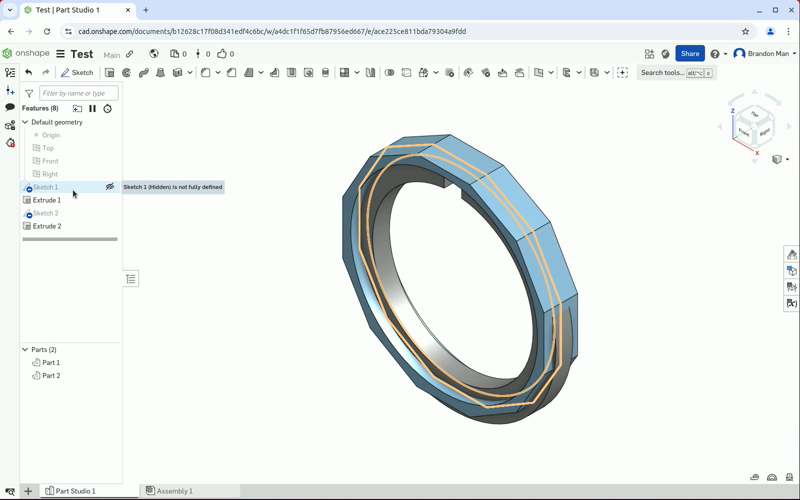
click(73, 189)